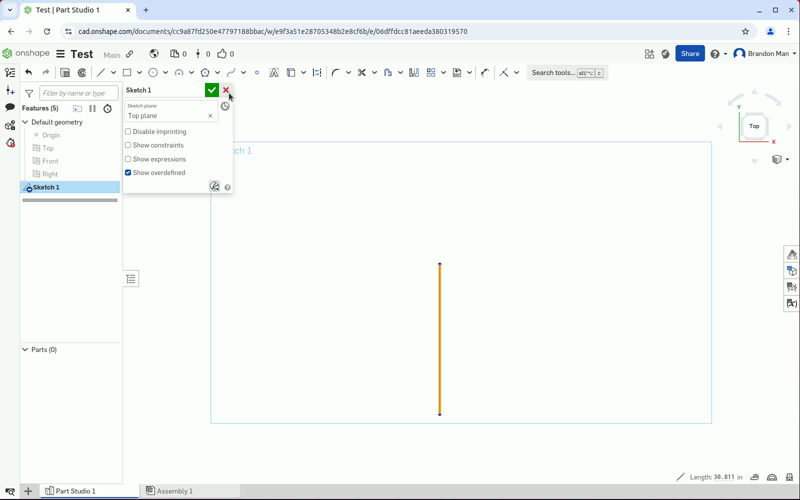
key(shift+h)
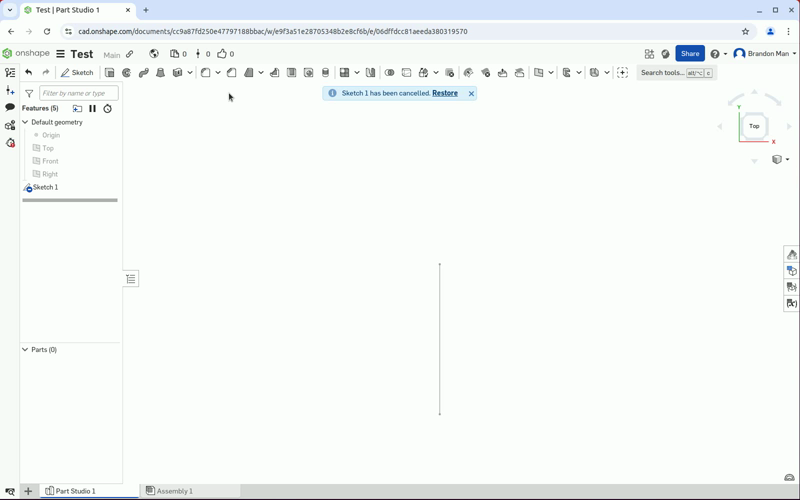
mouse_move(73, 352)
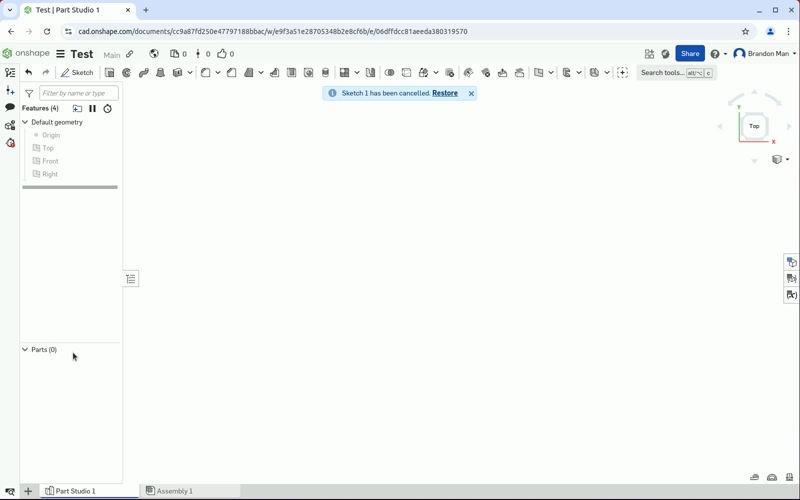
key(y)
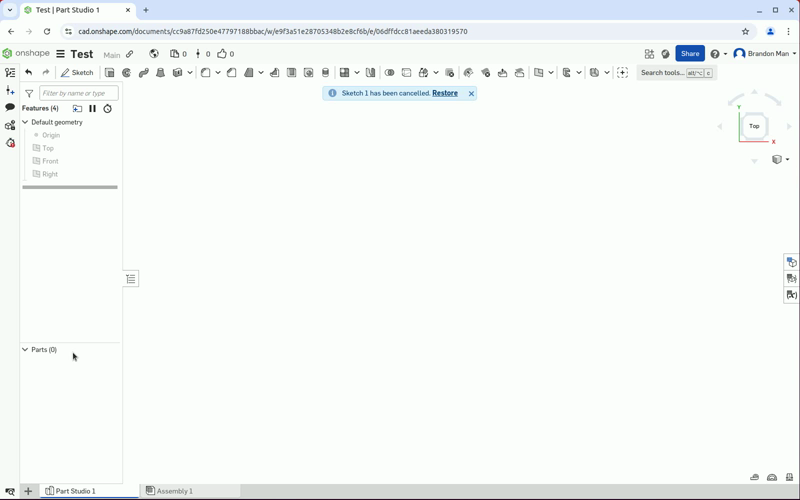
key(shift+p)
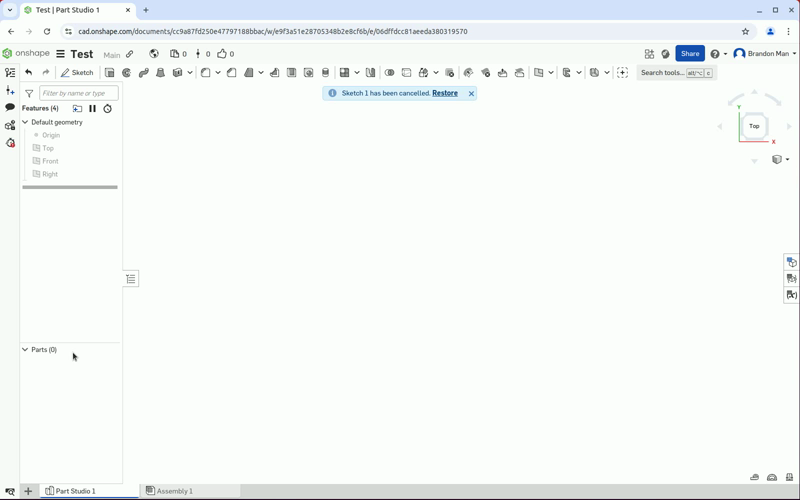
key(space)
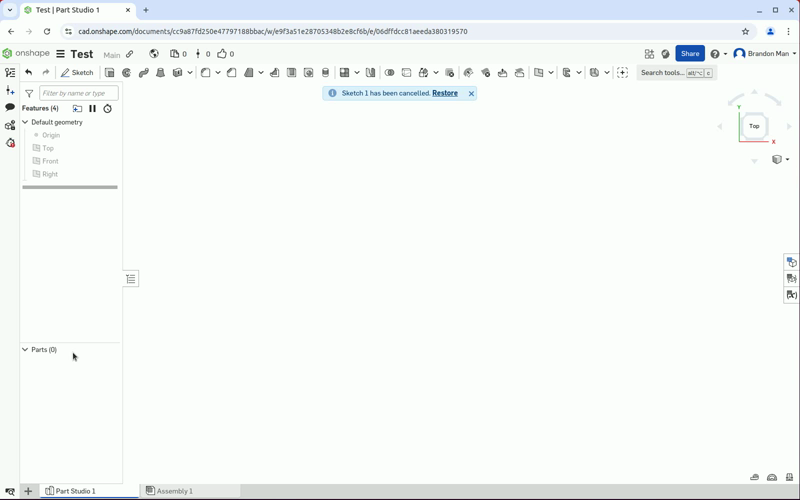
key_down(shift)
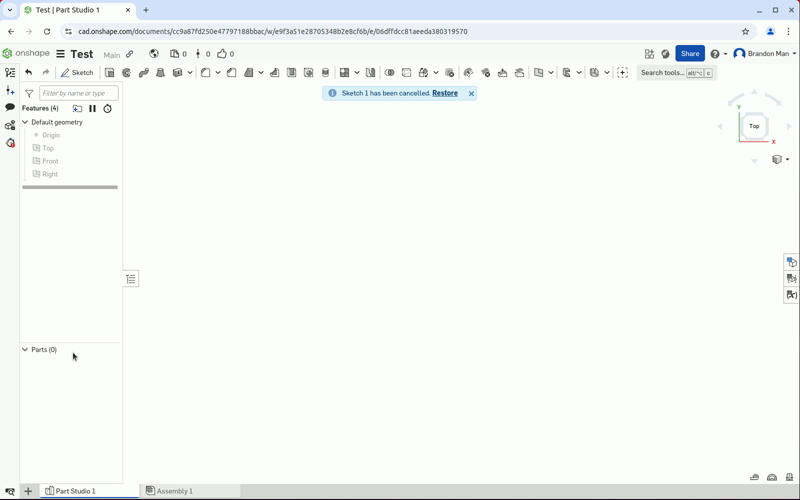
key(up)
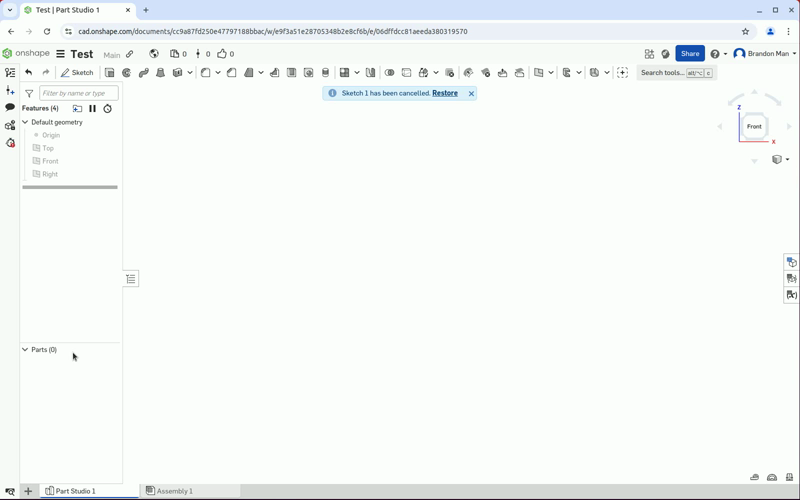
key_up(shift)
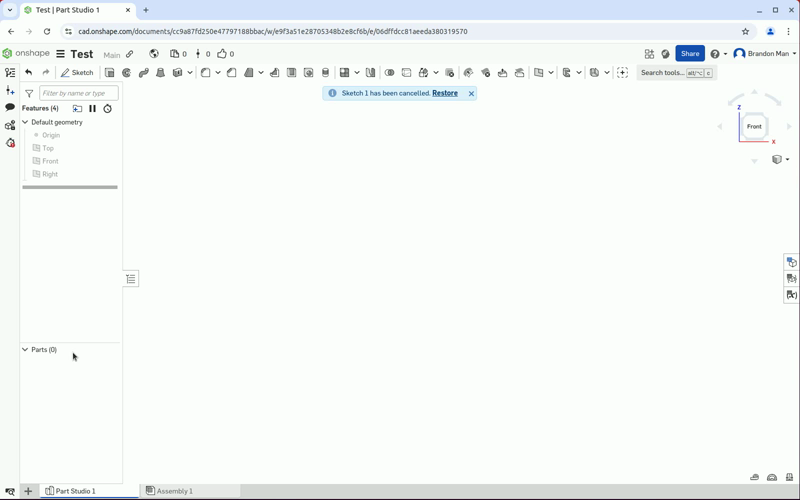
mouse_move(73, 352)
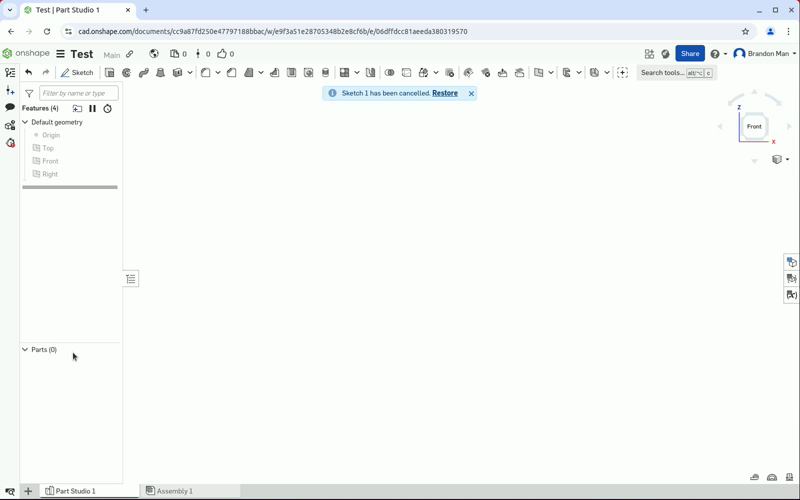
key(shift+y)
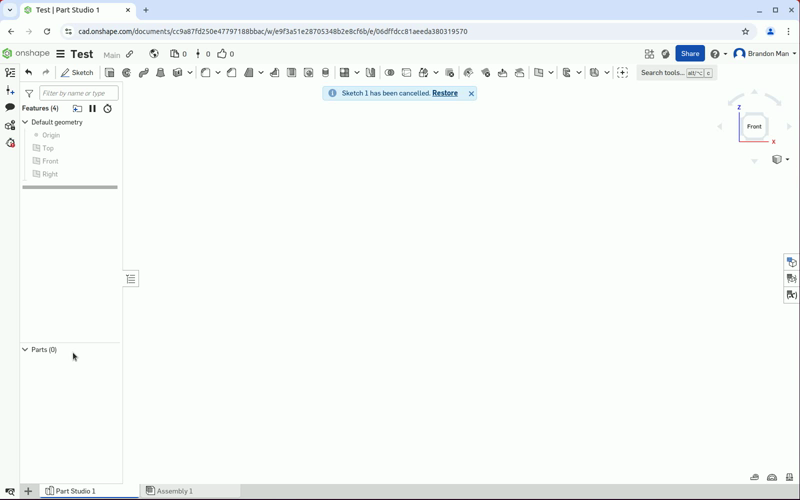
key(shift+s)
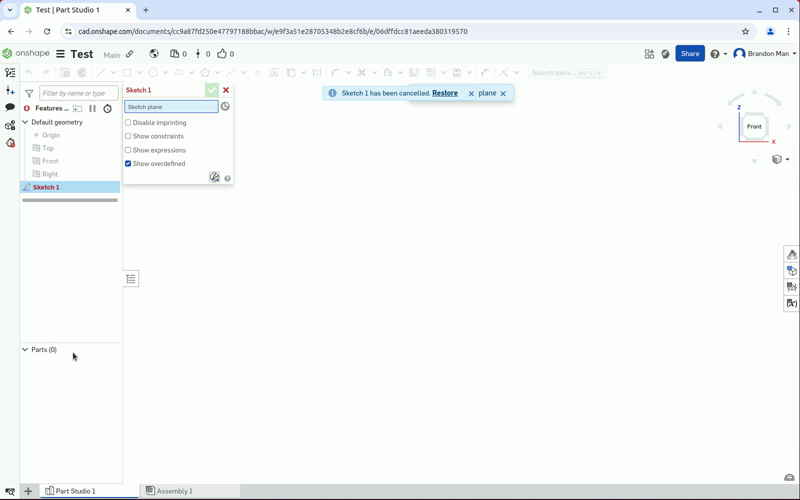
mouse_move(73, 163)
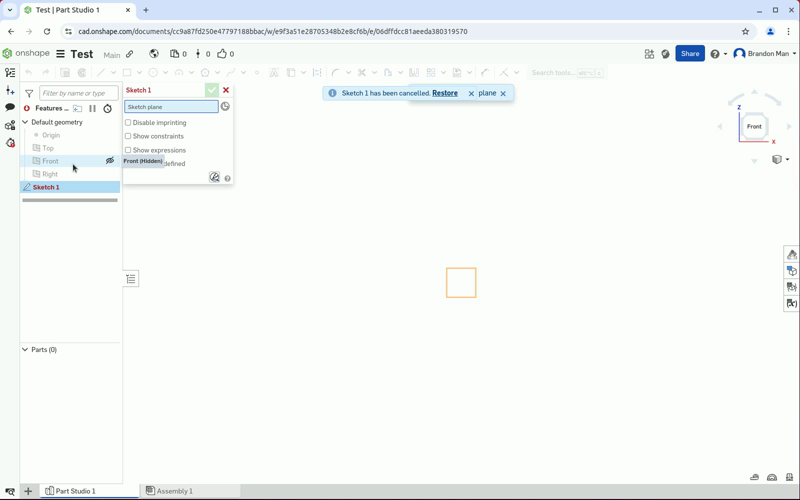
click(73, 163)
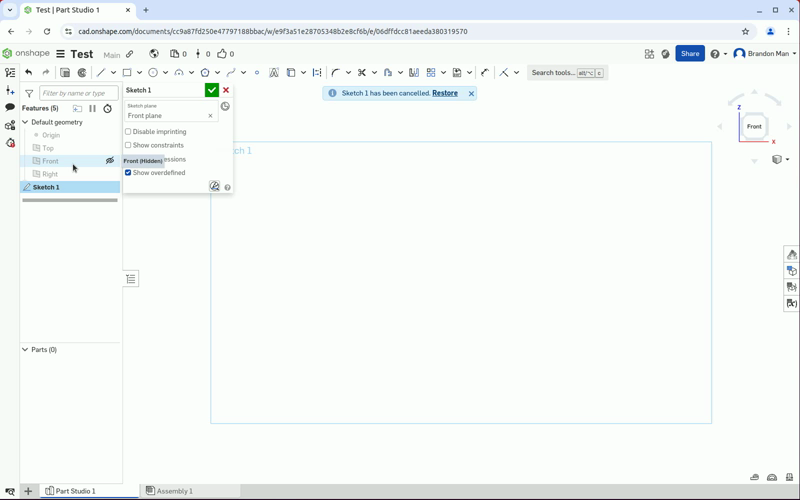
mouse_move(73, 352)
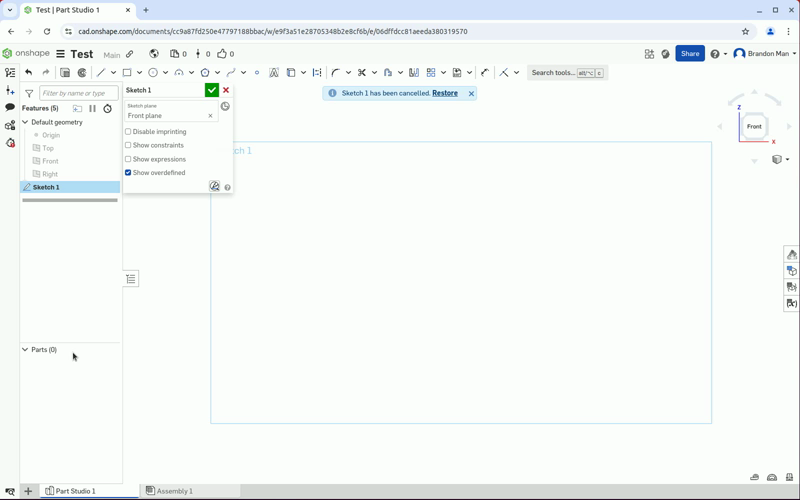
key(y)
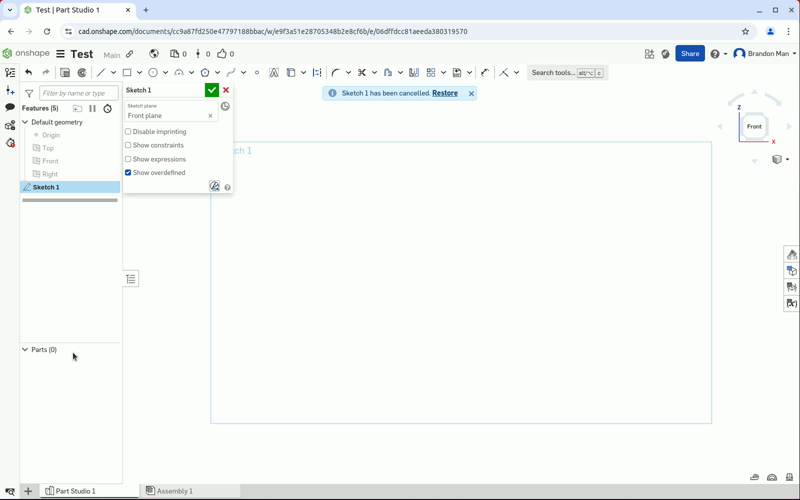
key(l)
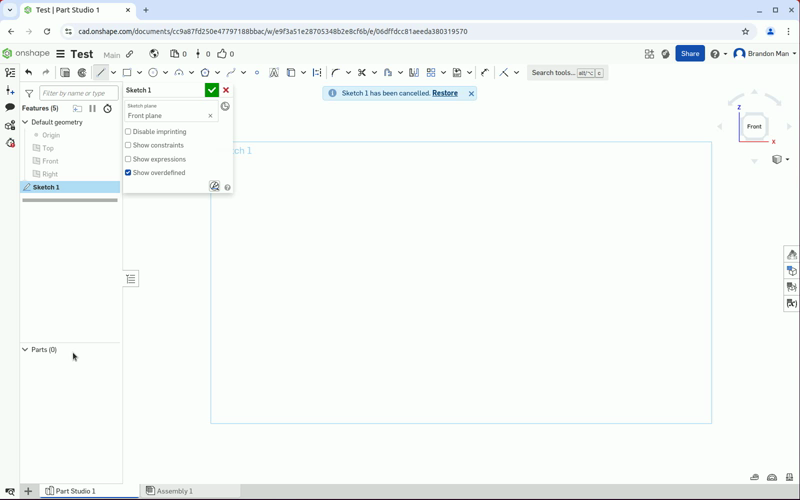
key_down(shift)
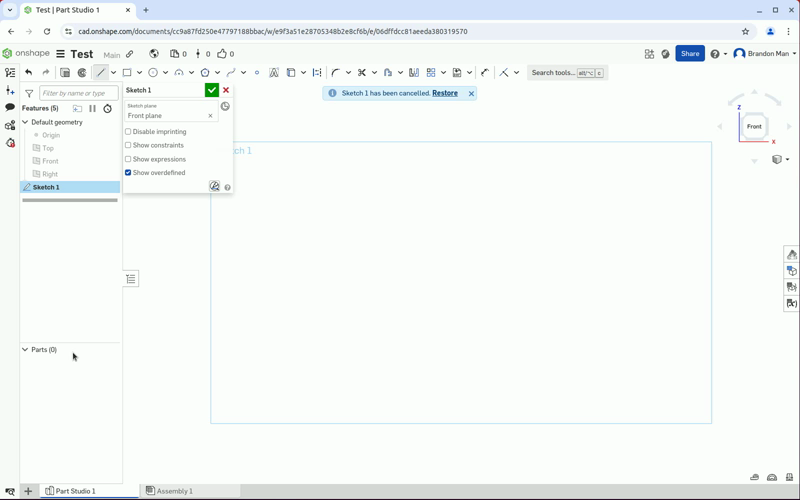
mouse_move(460, 257)
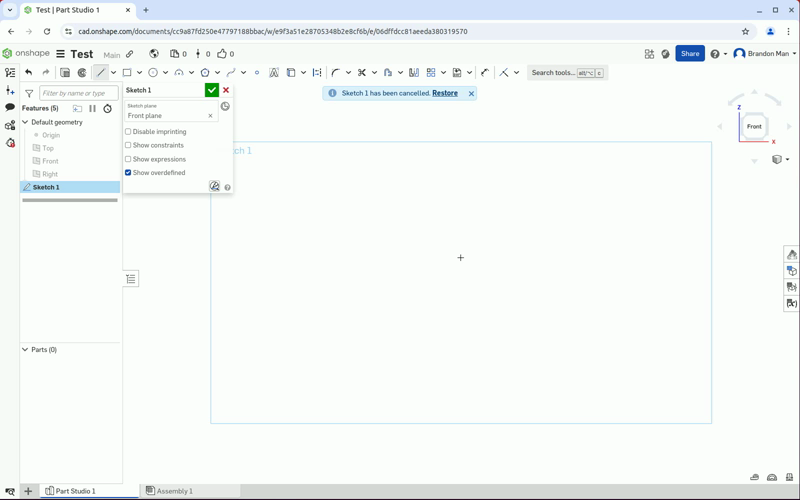
click(460, 257)
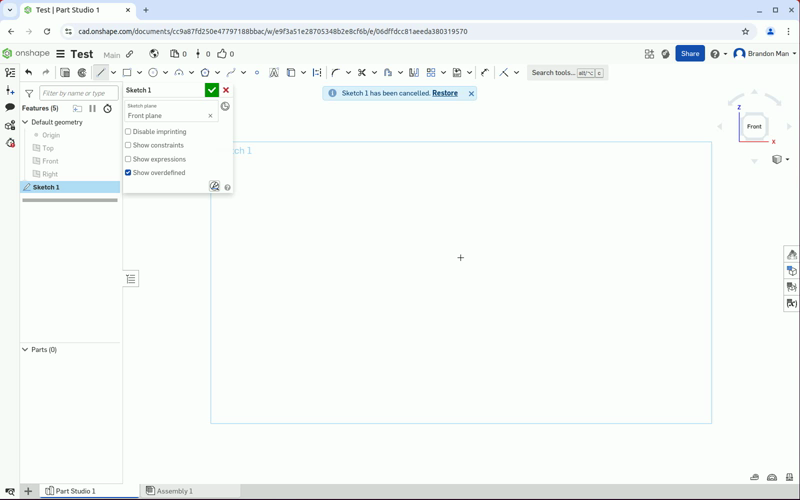
key_up(shift)
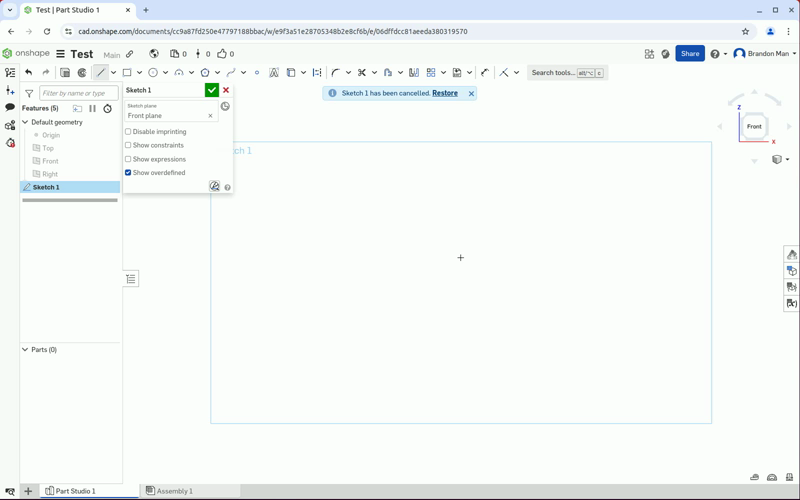
key_down(shift)
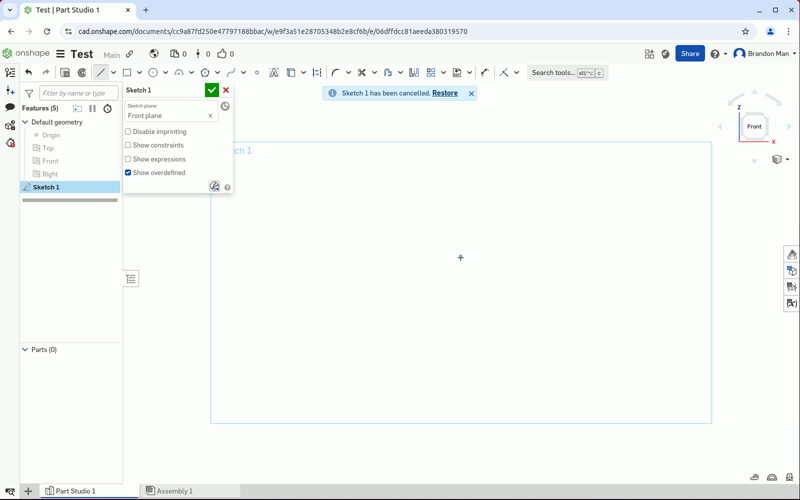
mouse_move(490, 257)
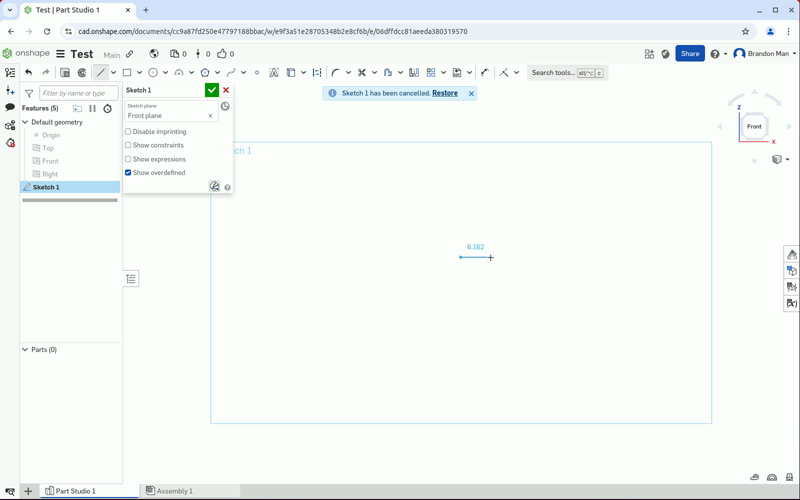
mouse_move(486, 257)
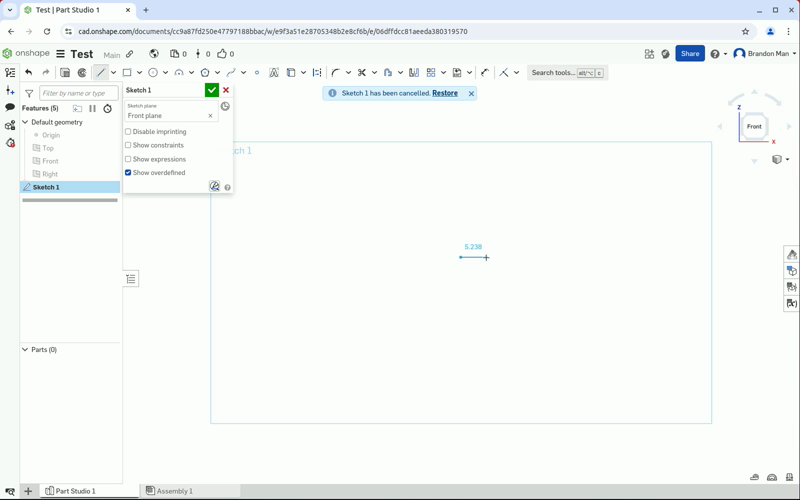
click(486, 257)
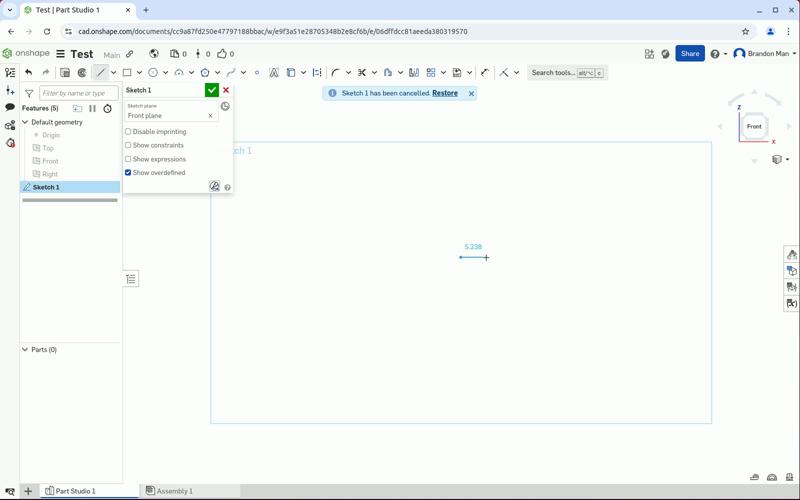
key_up(shift)
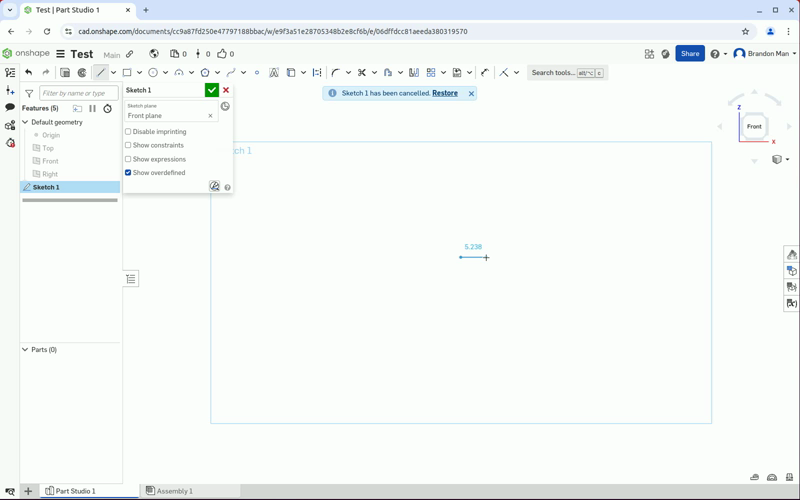
key_down(shift)
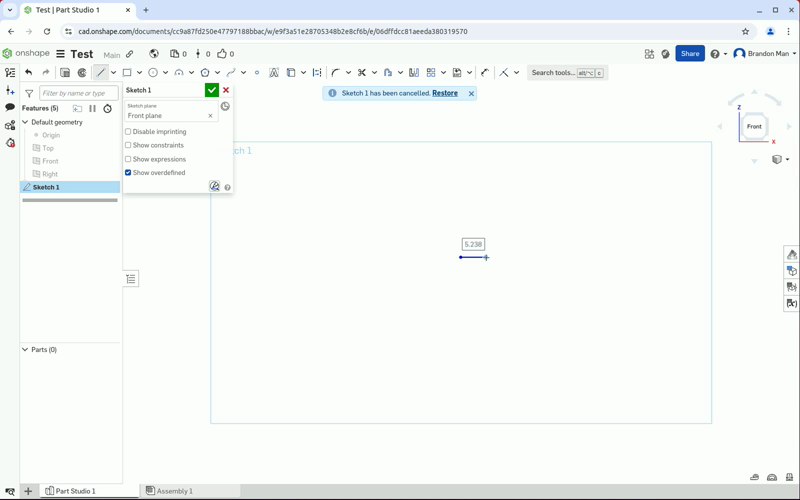
mouse_move(486, 193)
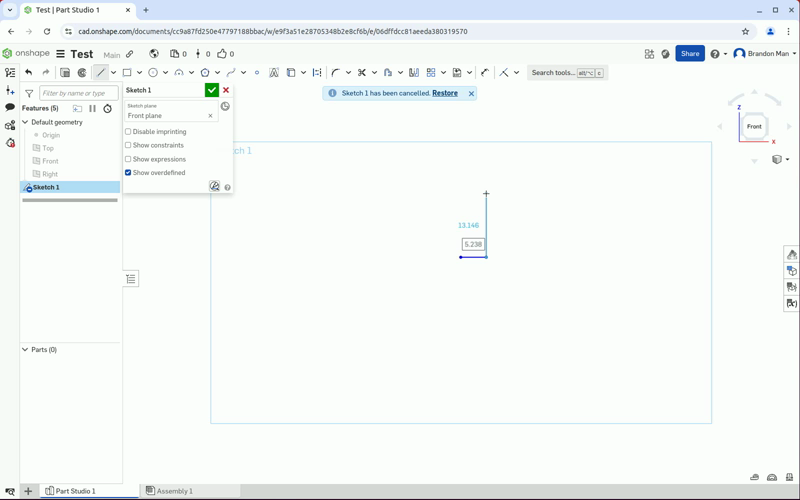
click(486, 193)
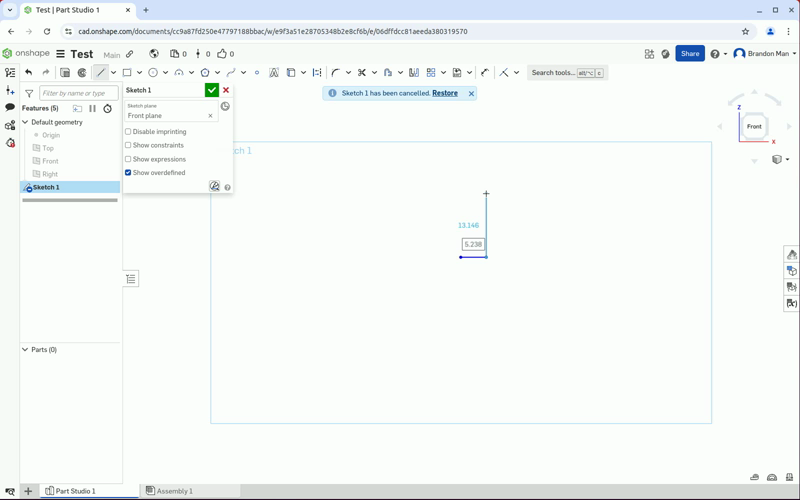
key_up(shift)
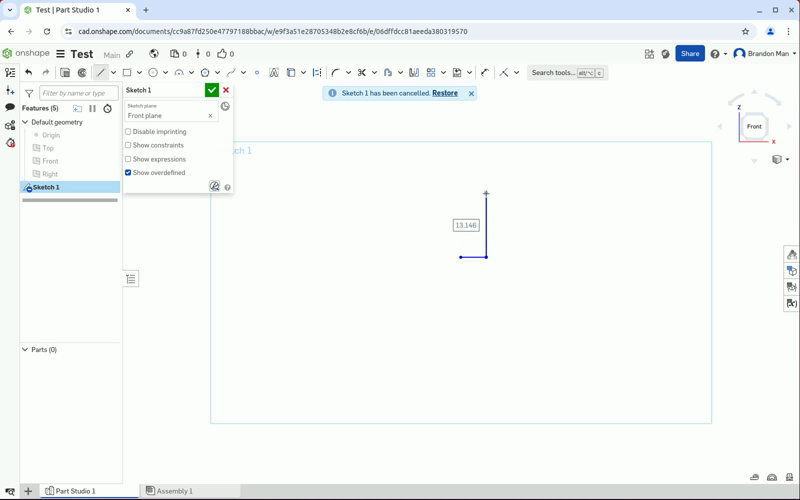
key_down(shift)
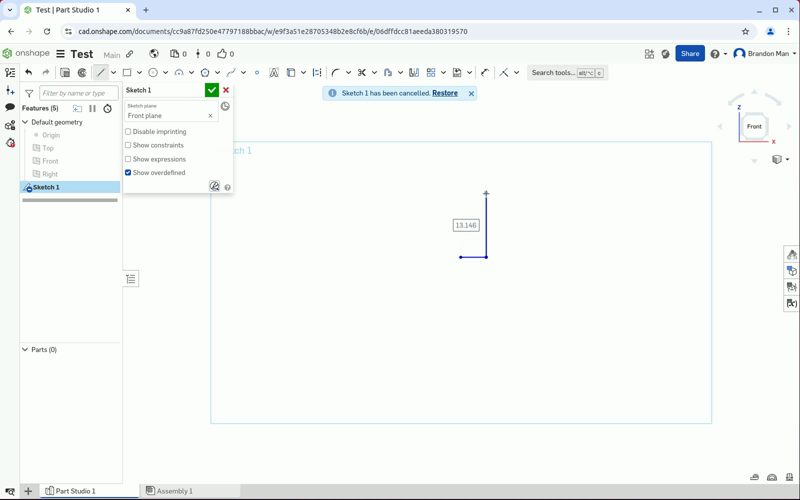
mouse_move(516, 193)
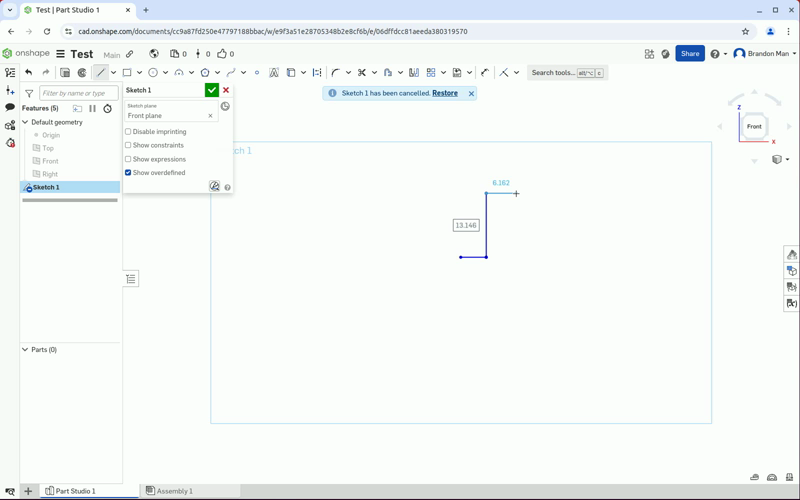
mouse_move(460, 193)
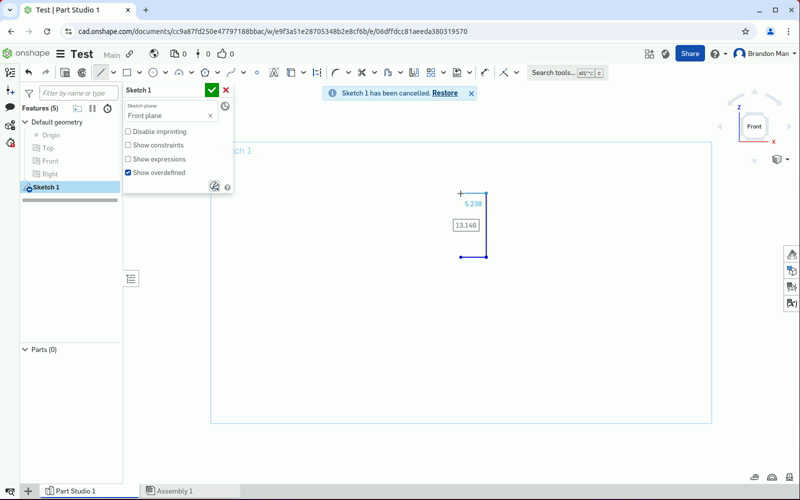
click(460, 193)
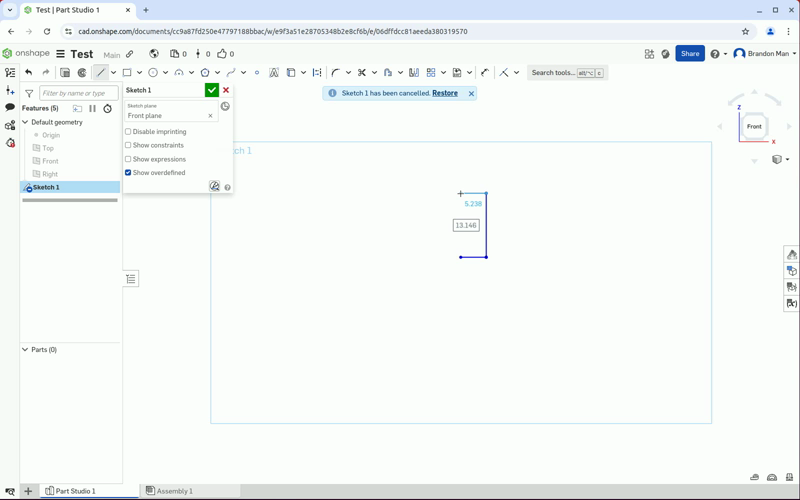
key_up(shift)
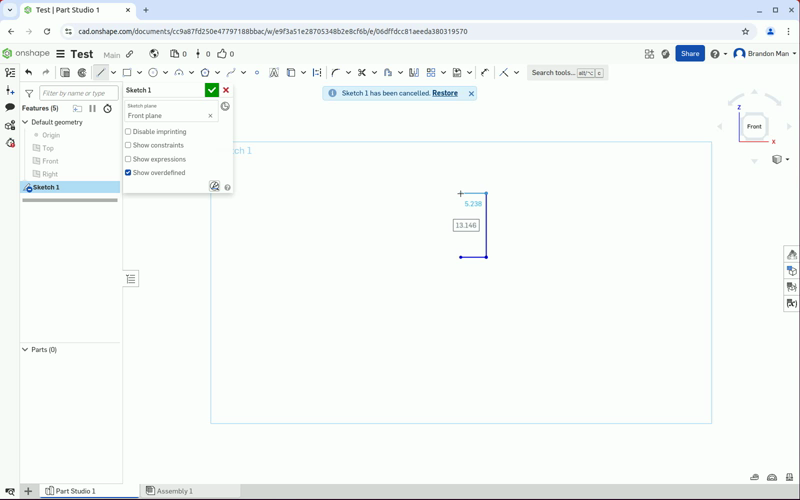
key_down(shift)
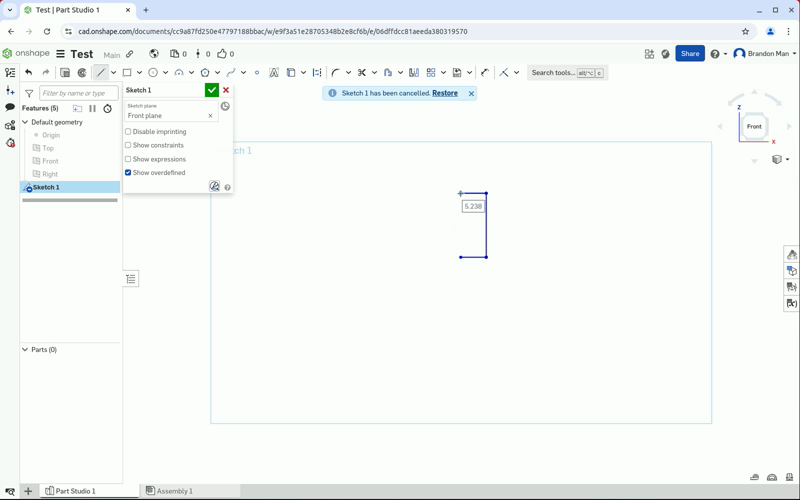
mouse_move(460, 257)
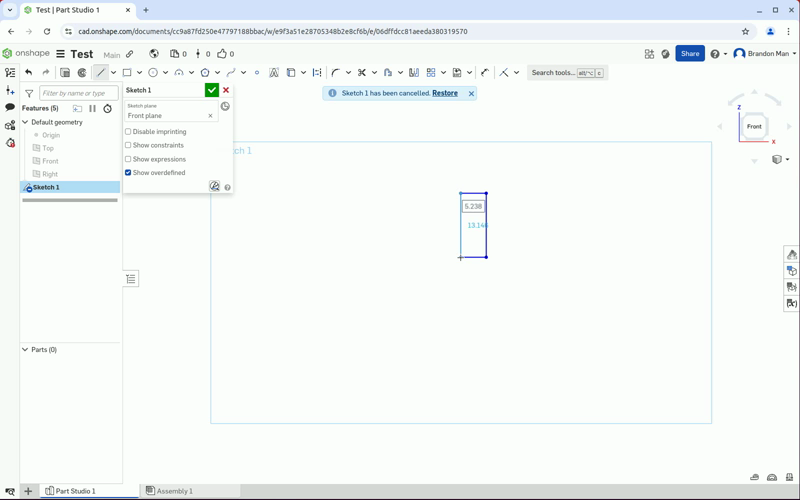
key_up(shift)
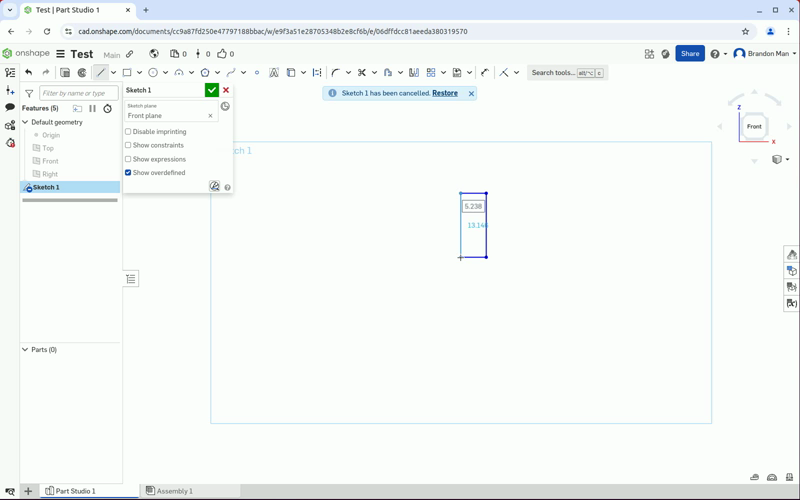
click(460, 257)
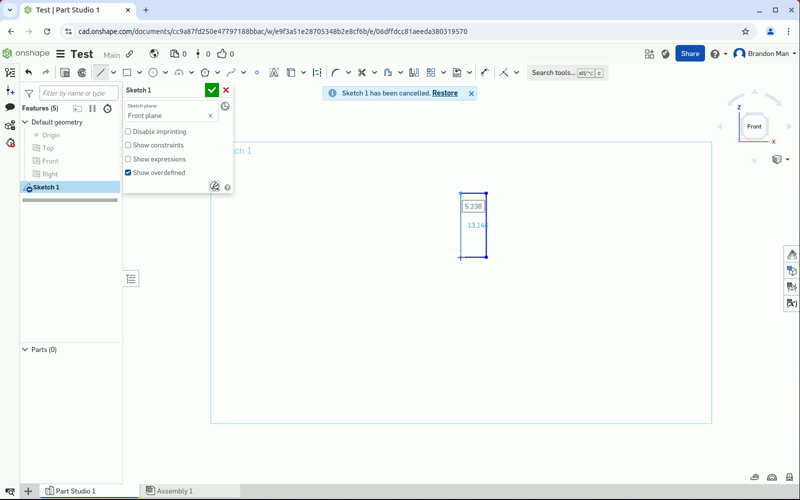
key(esc)
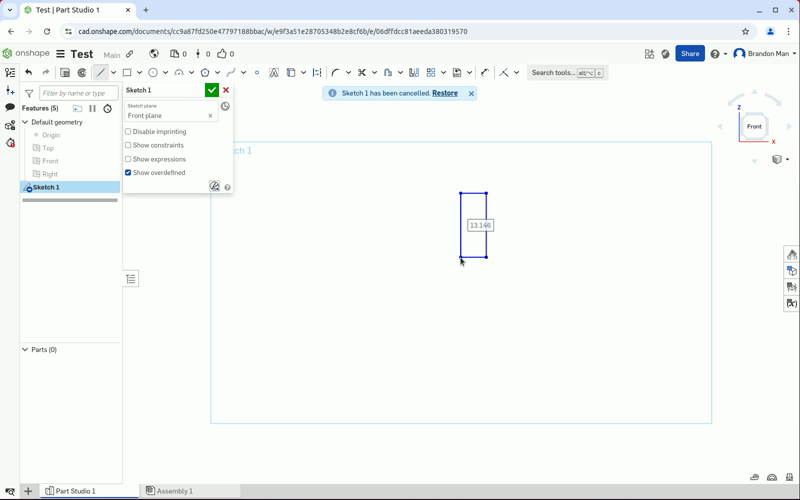
mouse_move(480, 206)
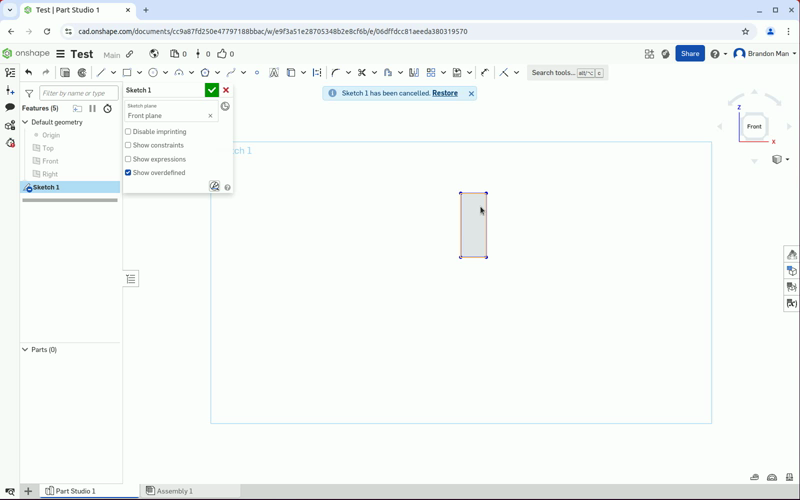
scroll(6)
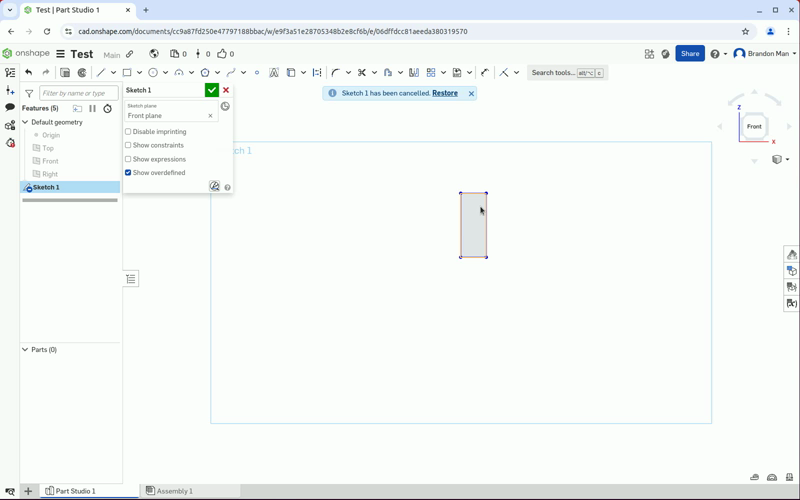
scroll(6)
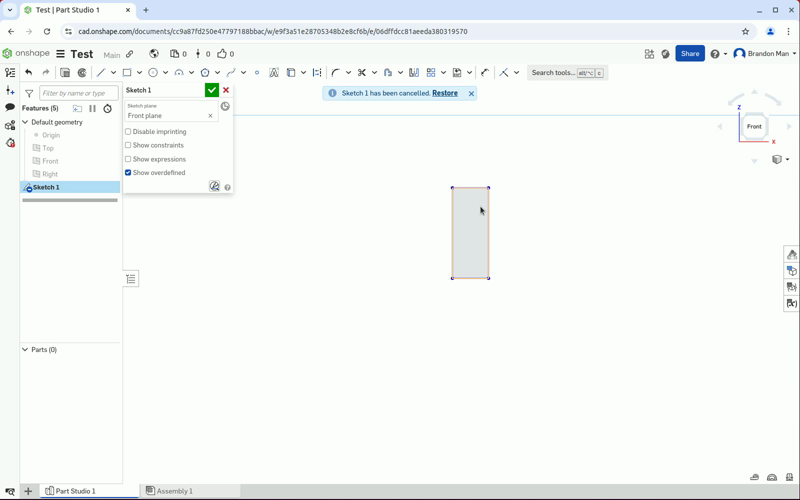
scroll(6)
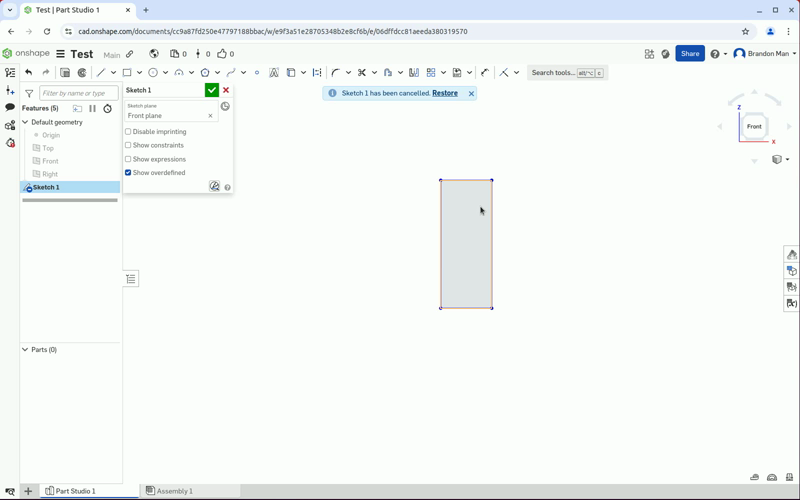
scroll(6)
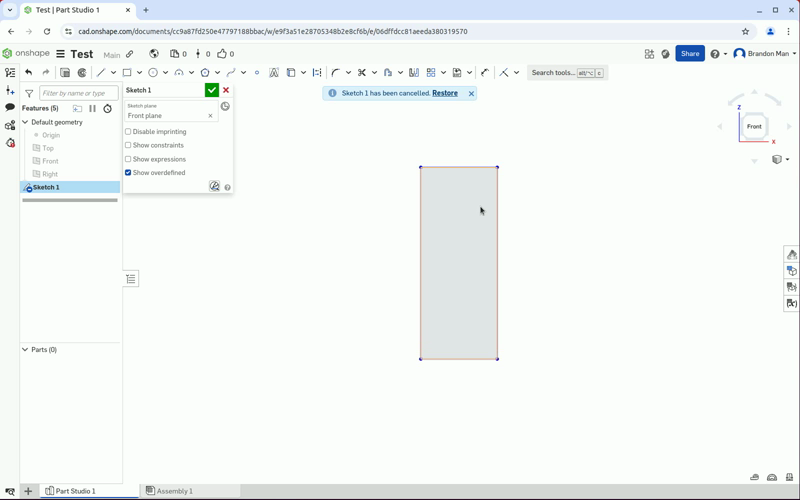
scroll(6)
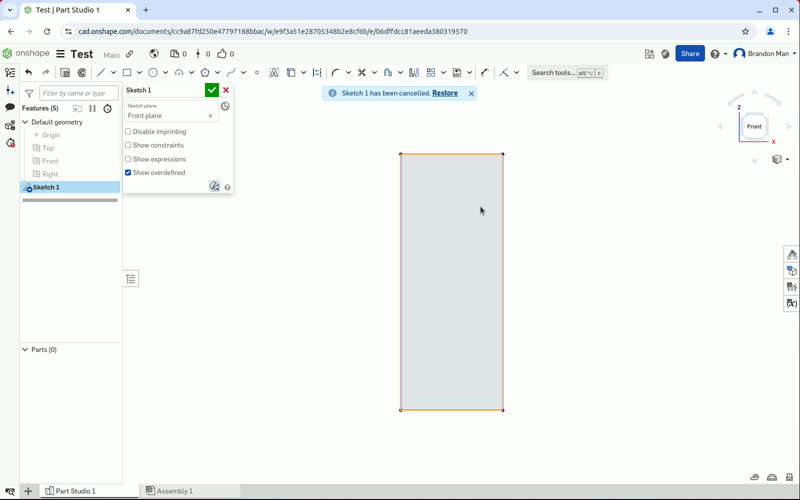
scroll(6)
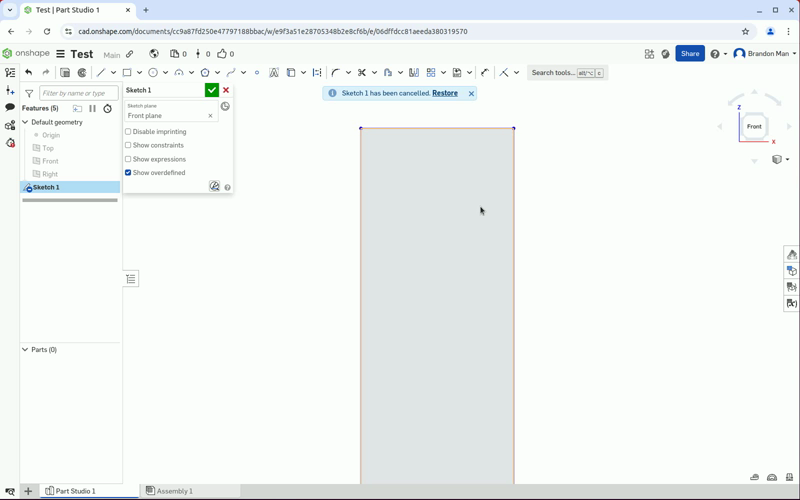
scroll(6)
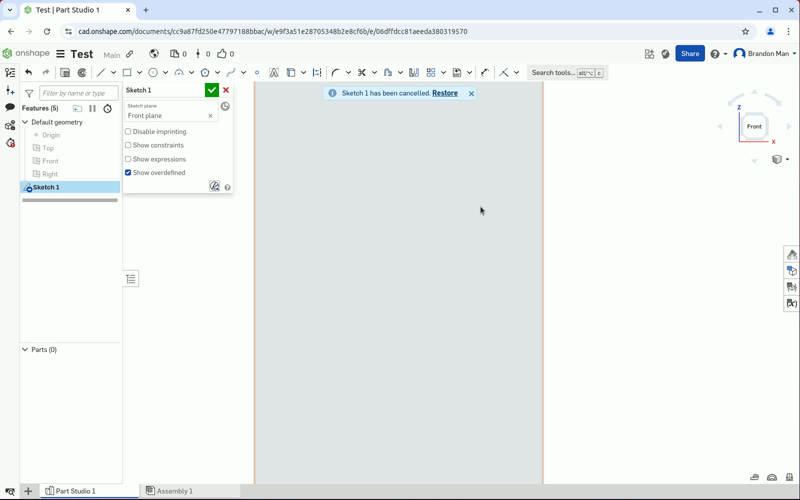
click(480, 206)
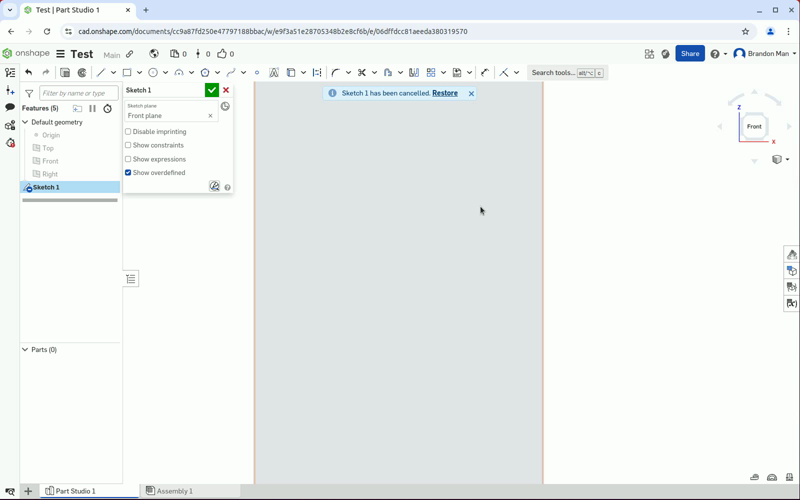
scroll(-6)
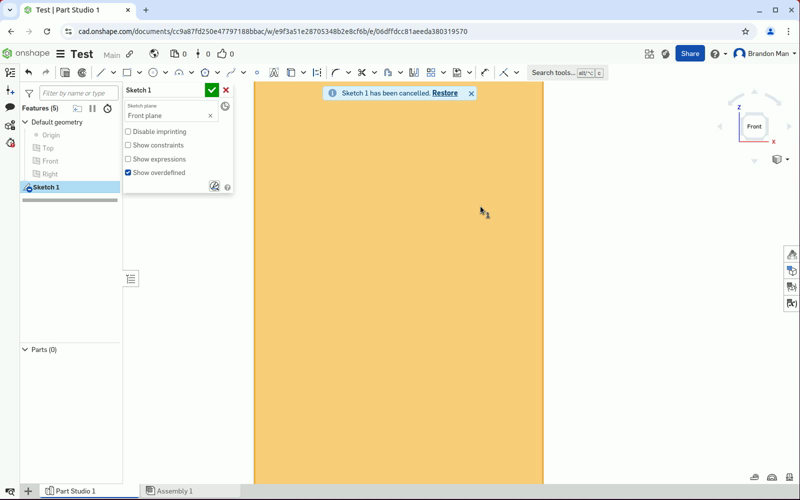
scroll(-6)
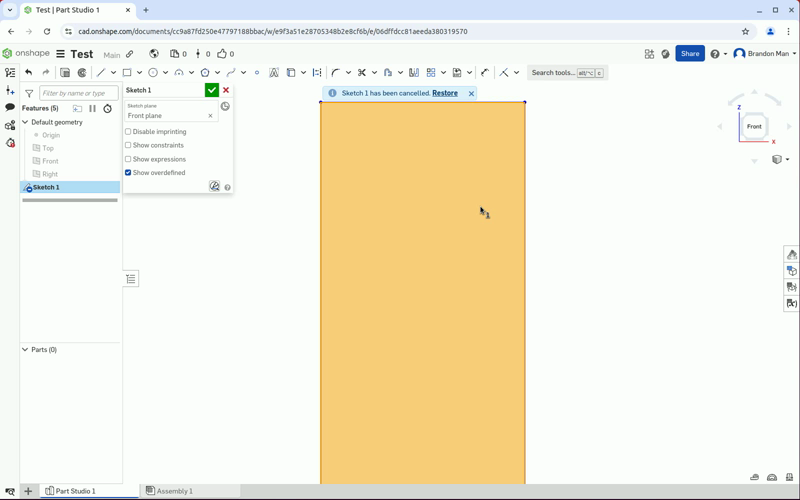
scroll(-6)
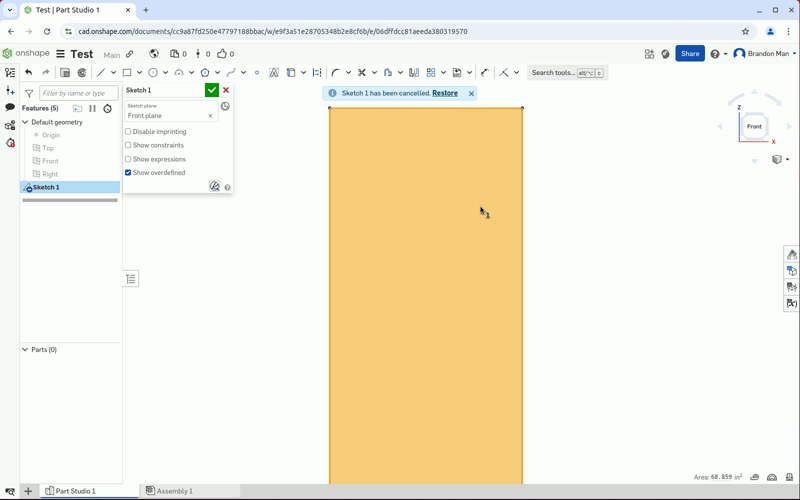
scroll(-6)
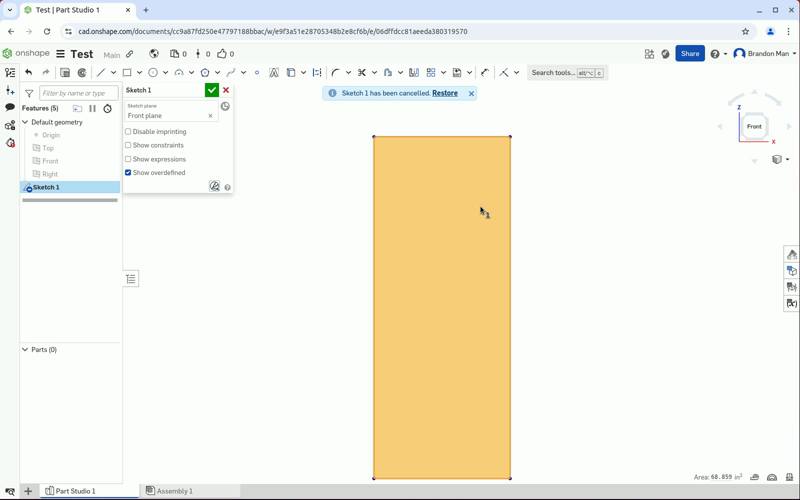
scroll(-6)
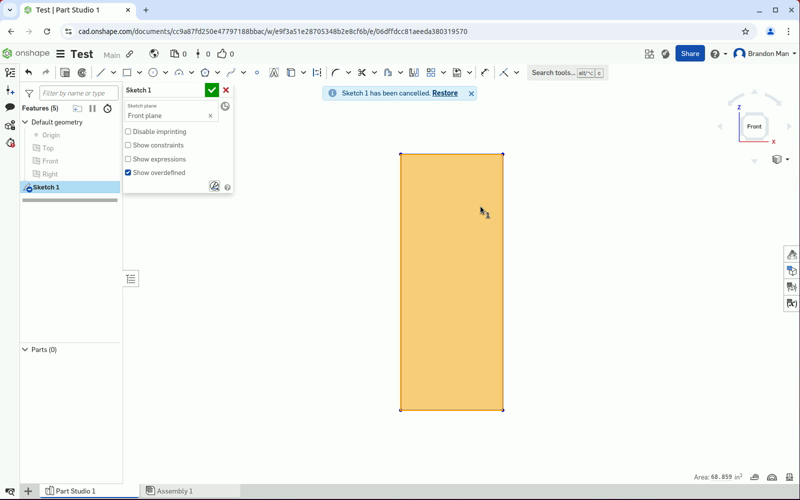
scroll(-6)
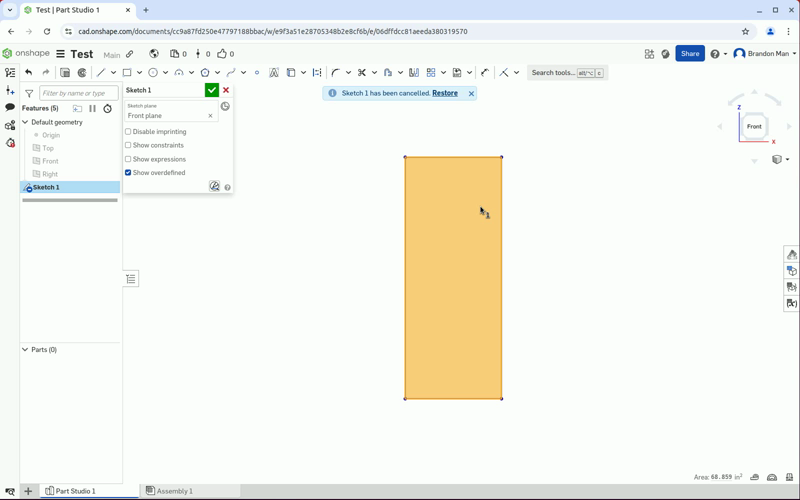
scroll(-6)
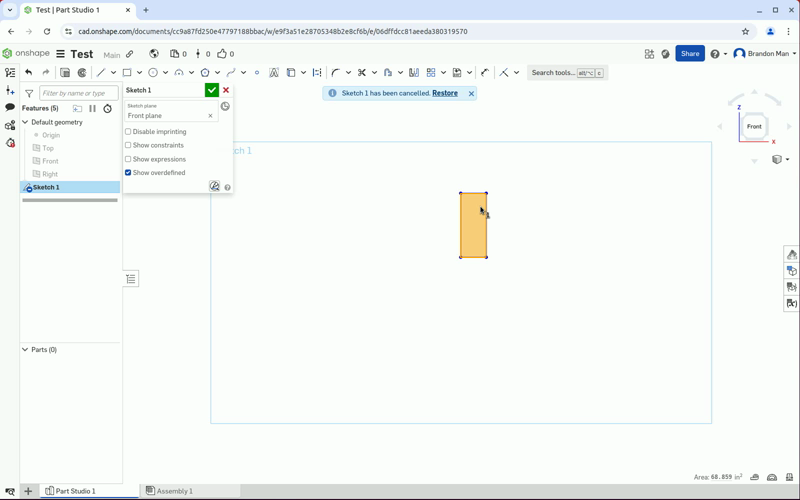
mouse_move(73, 352)
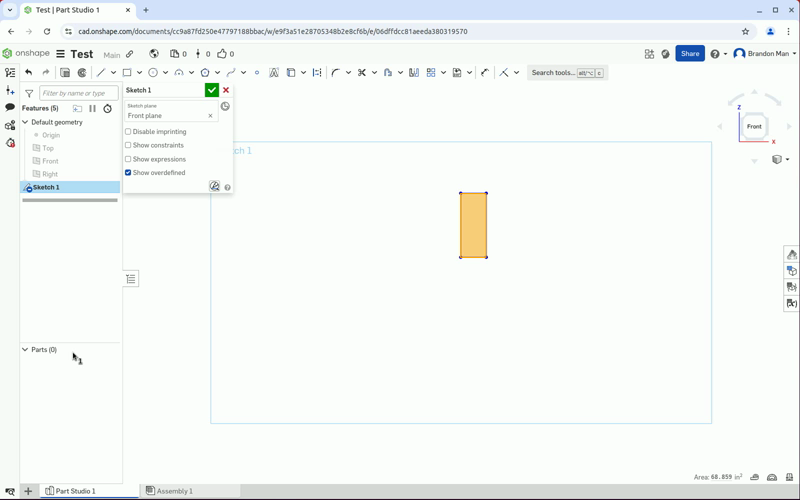
key(shift+y)
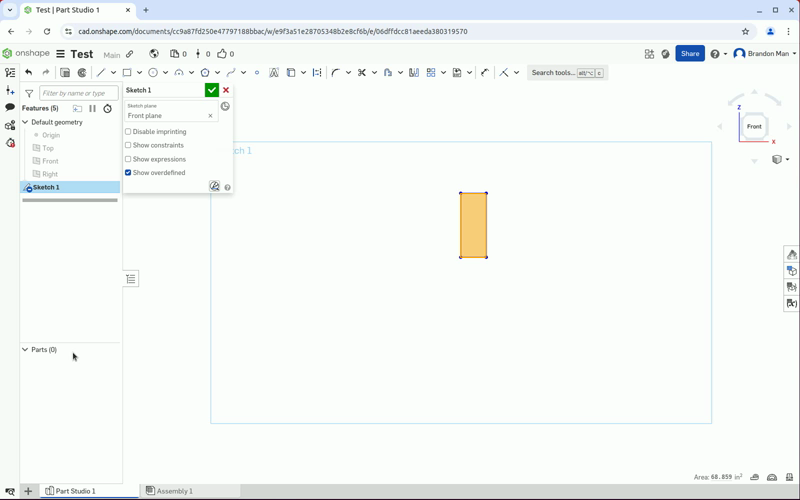
key(shift+e)
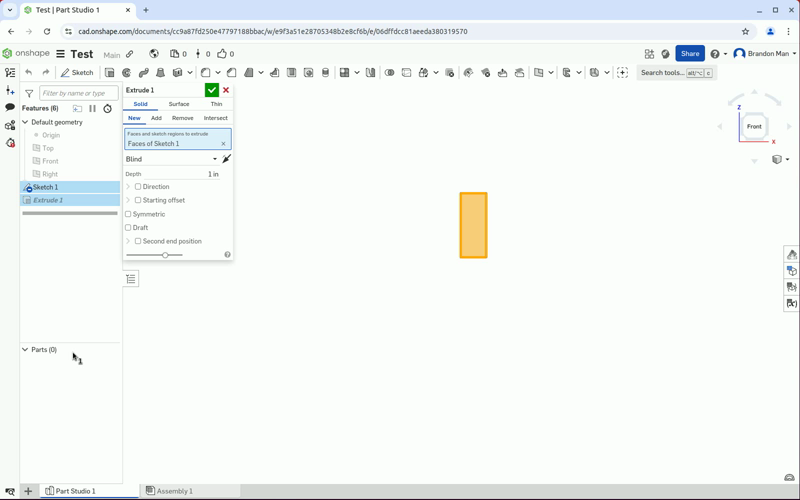
mouse_move(143, 106)
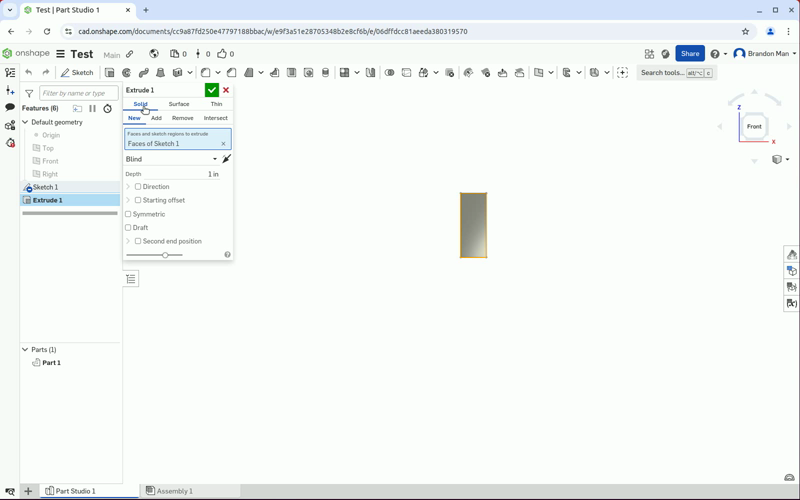
click(143, 106)
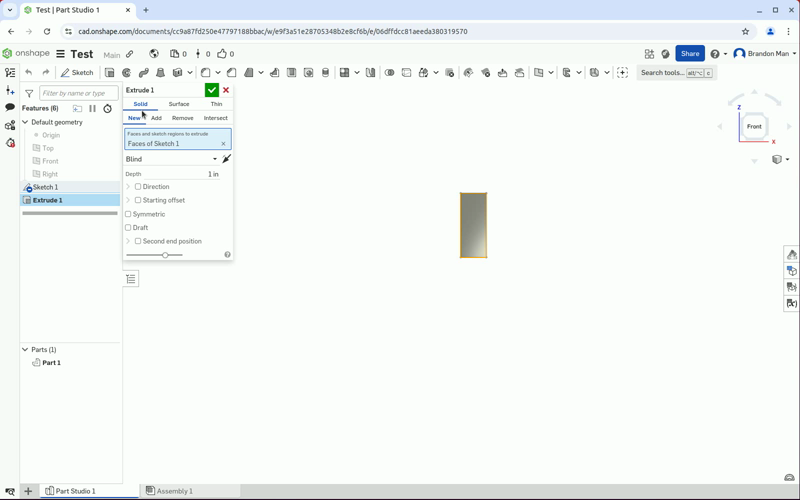
mouse_move(137, 120)
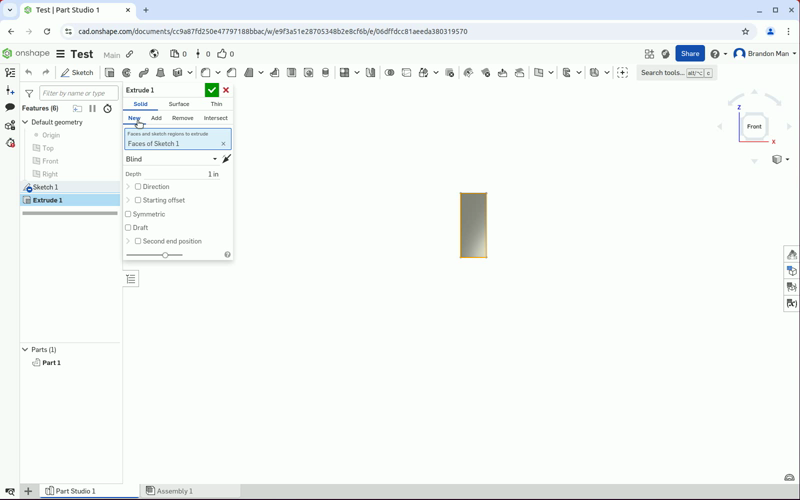
click(137, 120)
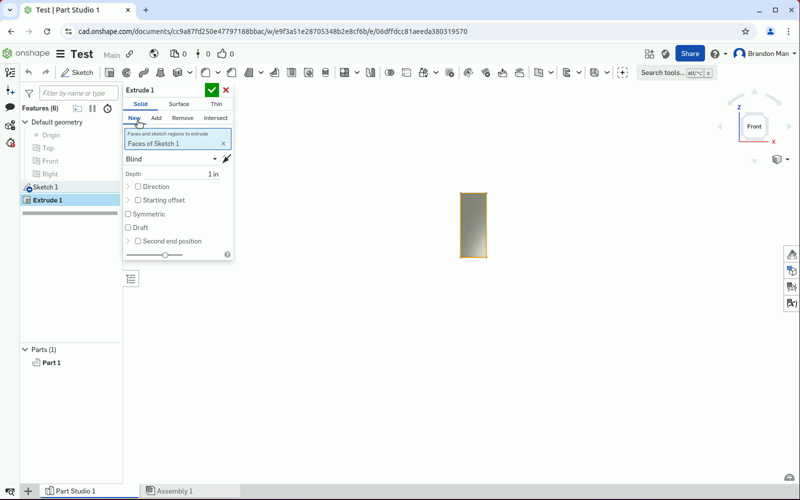
key(tab, 4)
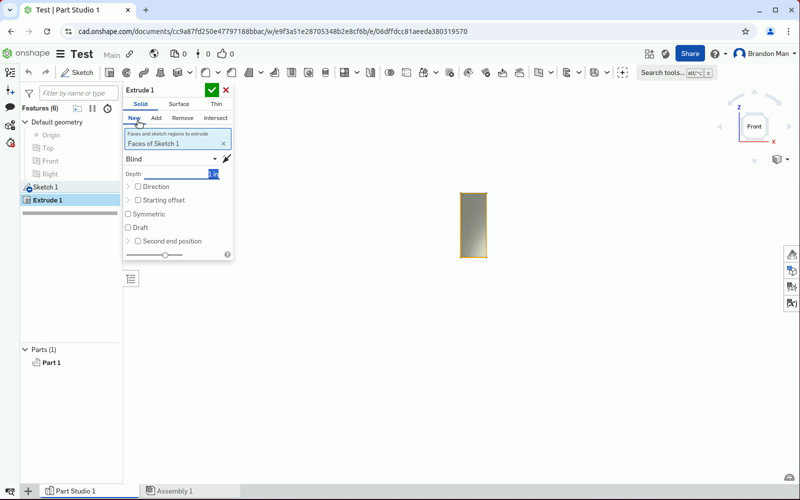
text(10.351)
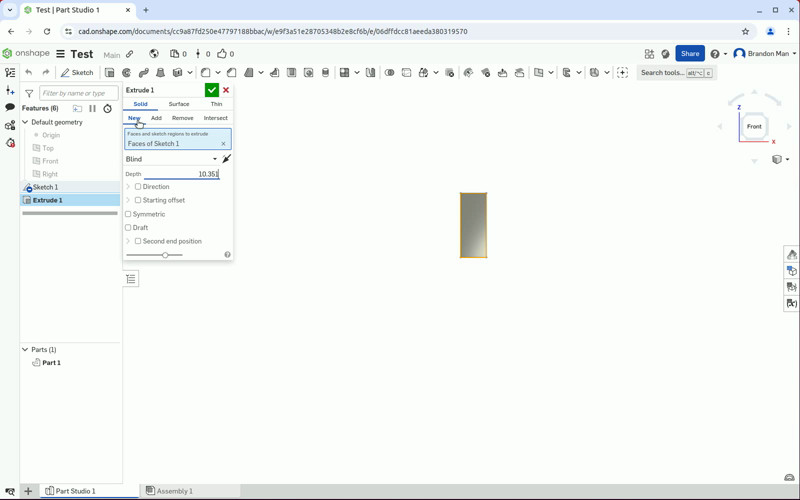
key(enter)
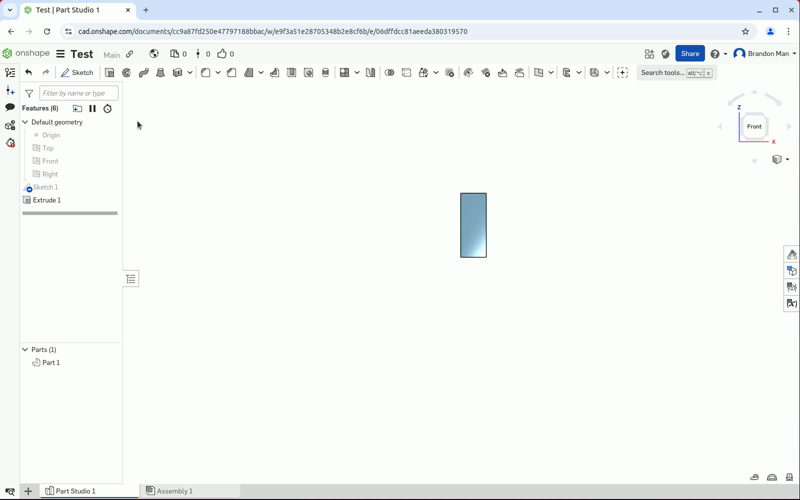
key(shift+h)
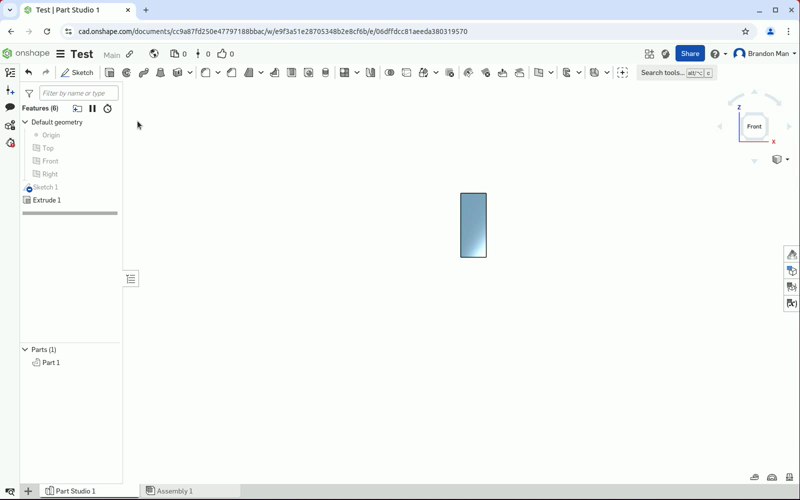
key(shift+h)
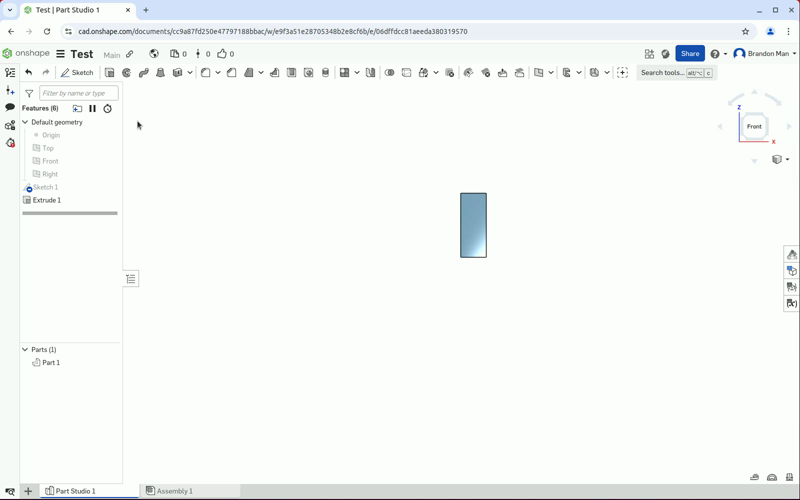
mouse_move(73, 189)
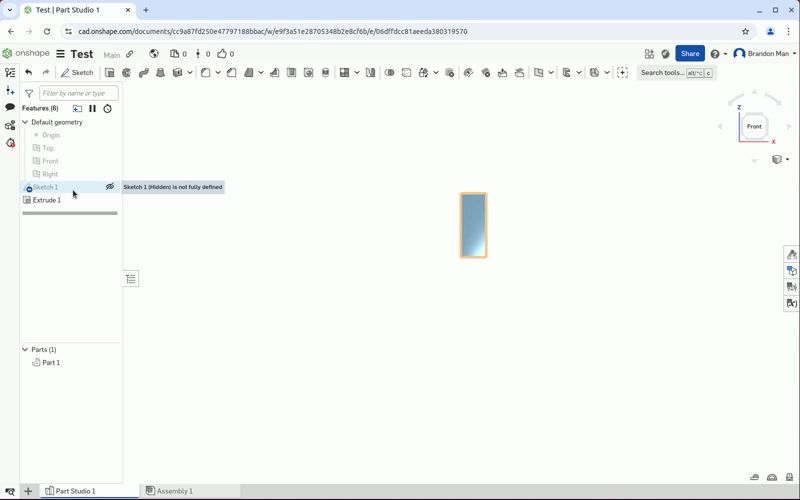
click(73, 189)
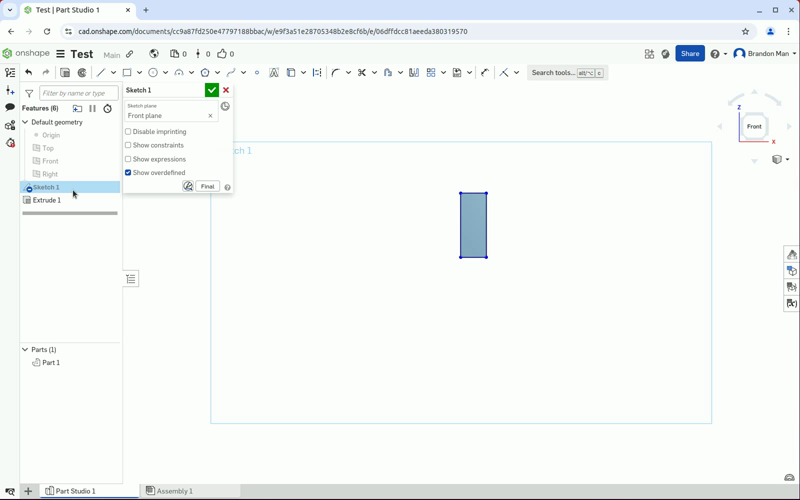
mouse_move(229, 92)
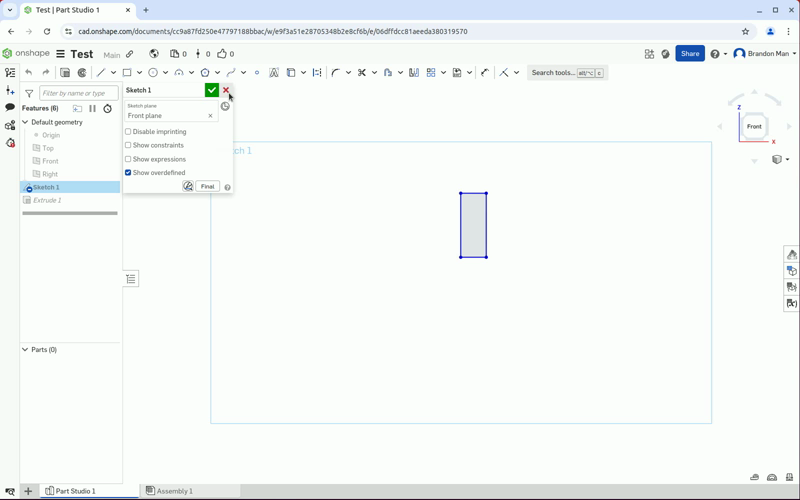
click(229, 92)
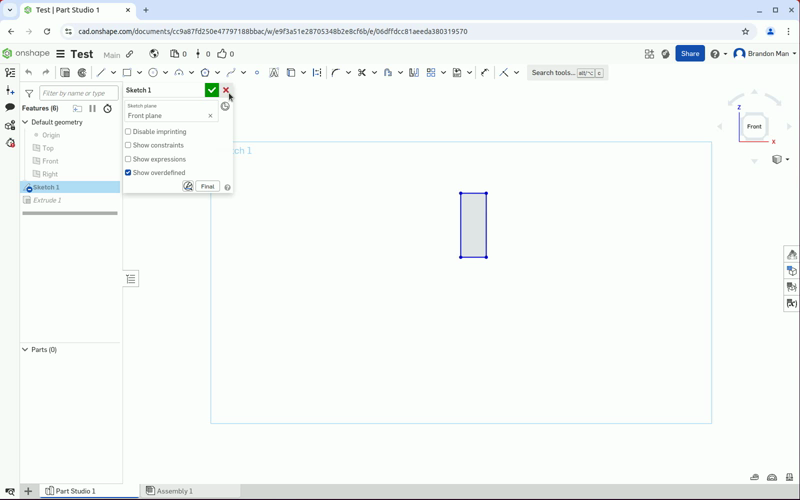
key(shift+s)
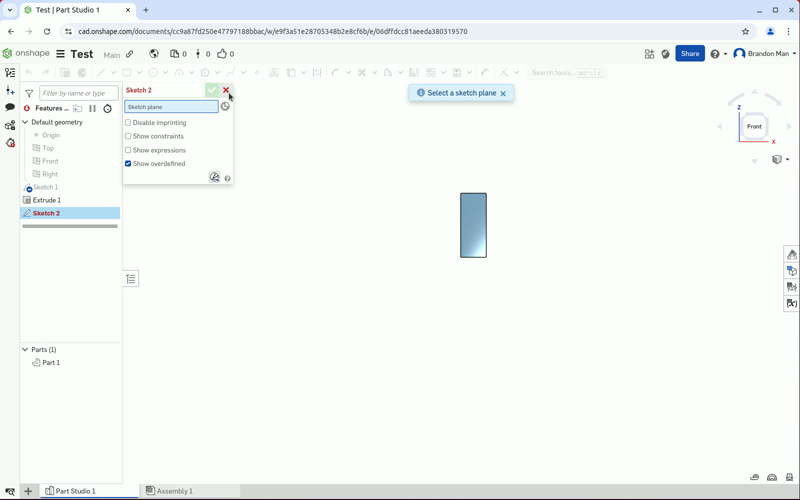
mouse_move(73, 163)
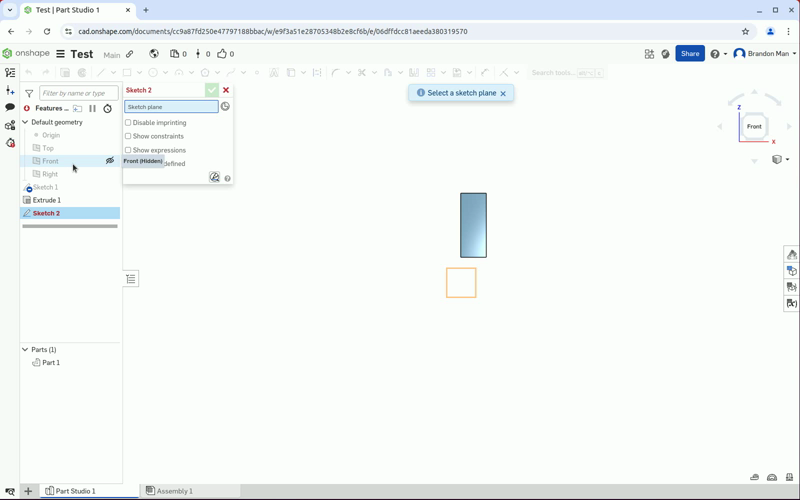
click(73, 163)
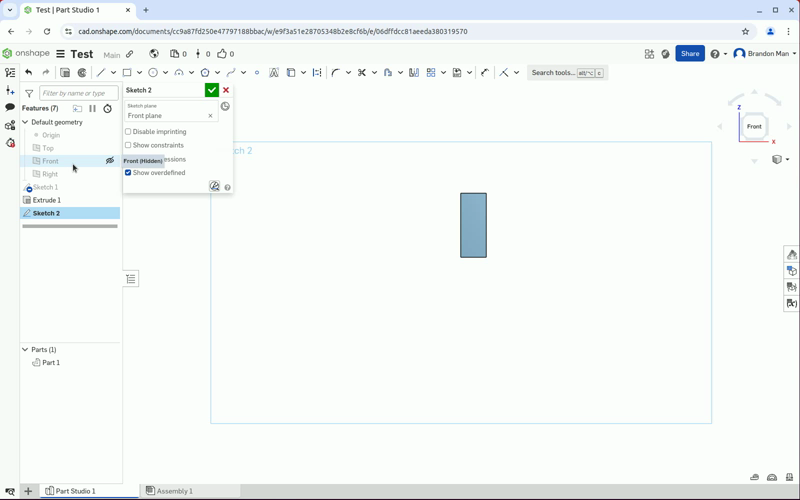
mouse_move(73, 352)
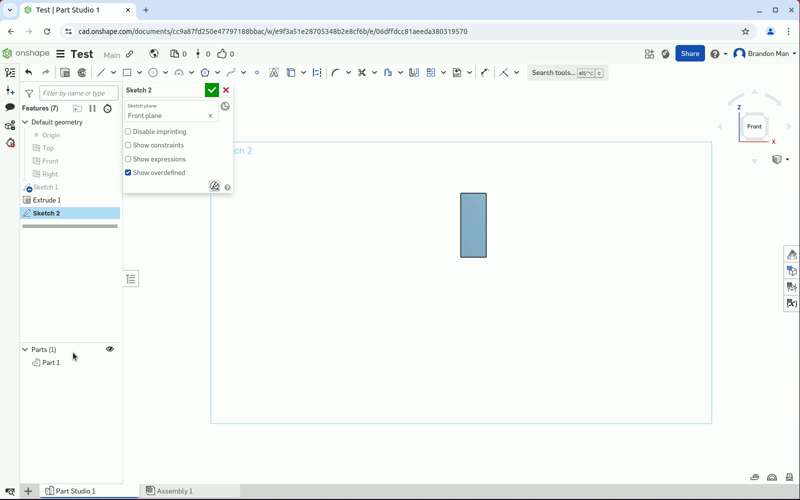
key(y)
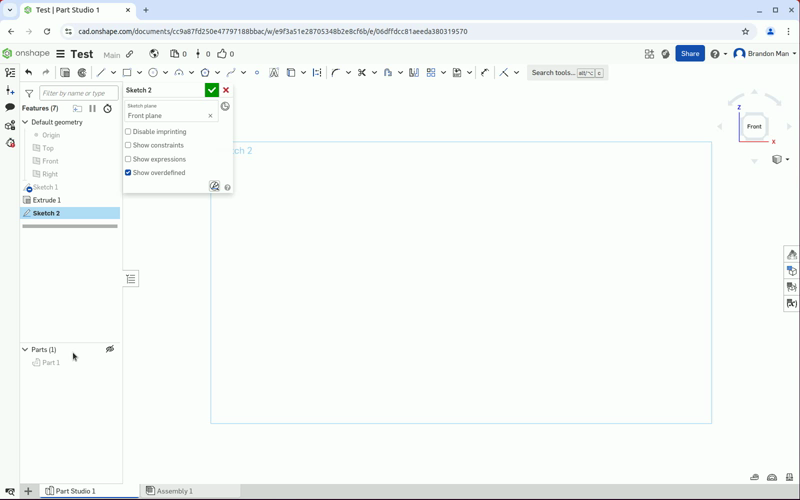
key(l)
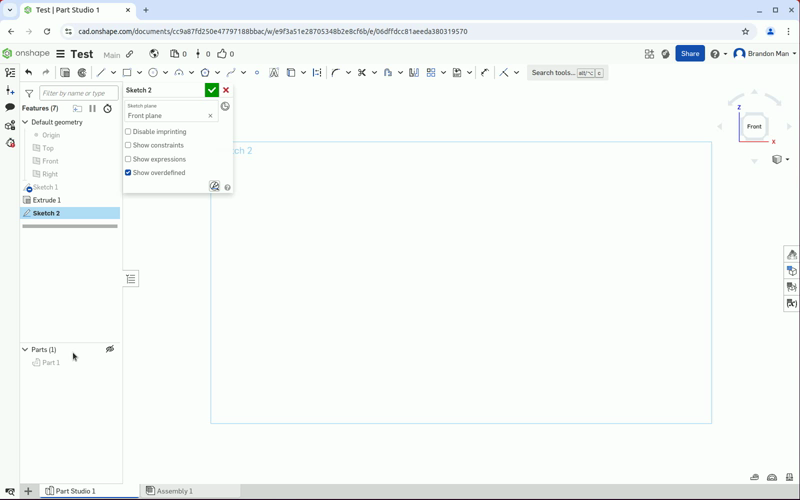
key_down(shift)
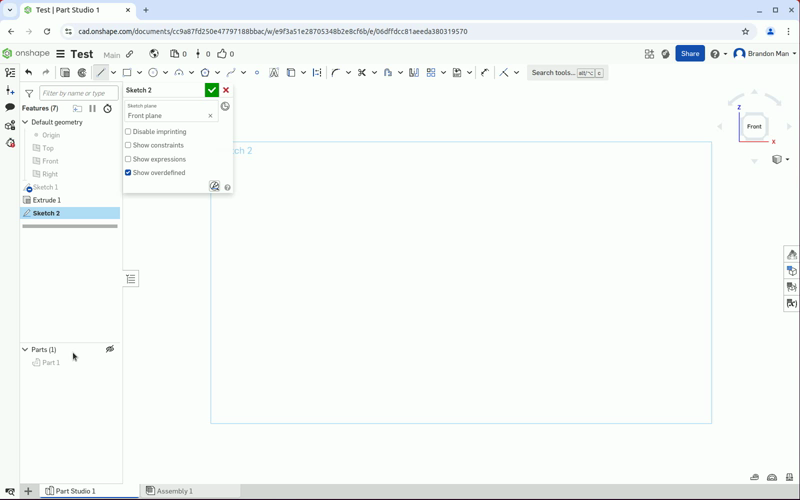
mouse_move(460, 282)
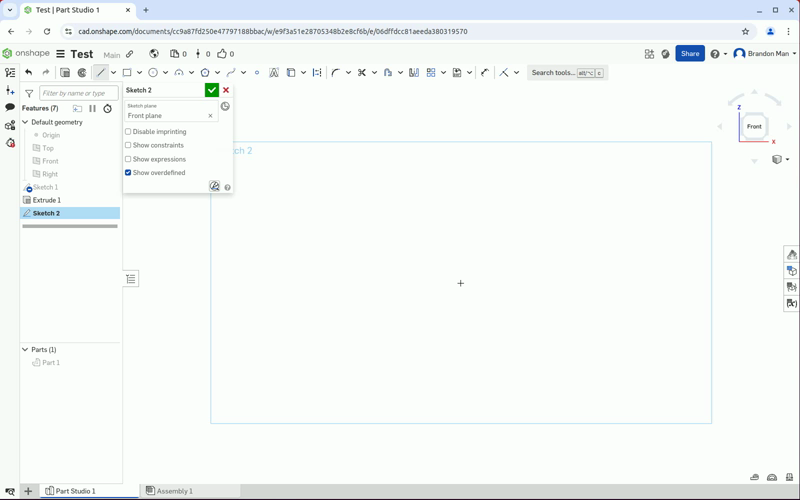
click(460, 282)
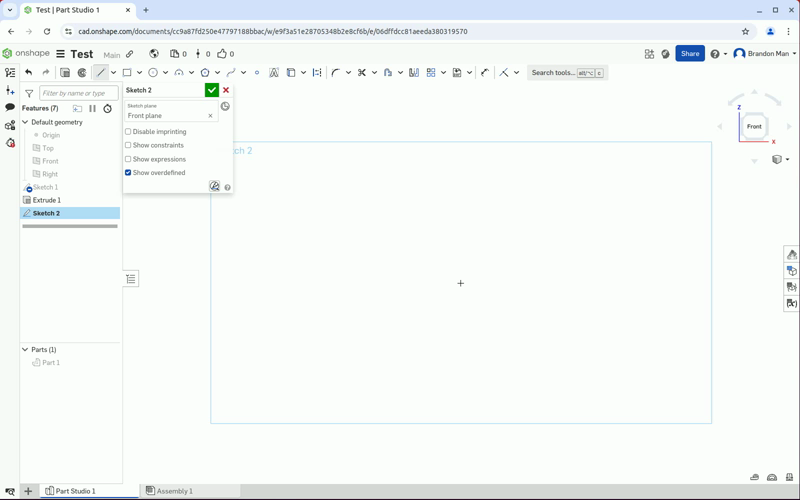
key_up(shift)
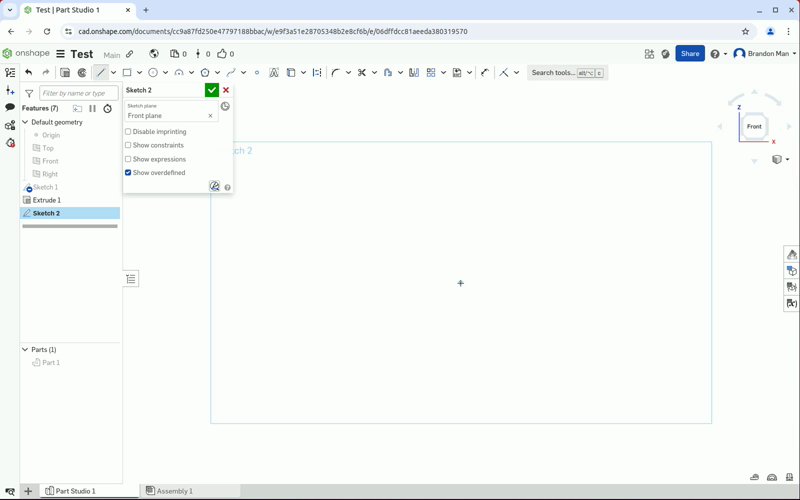
key_down(shift)
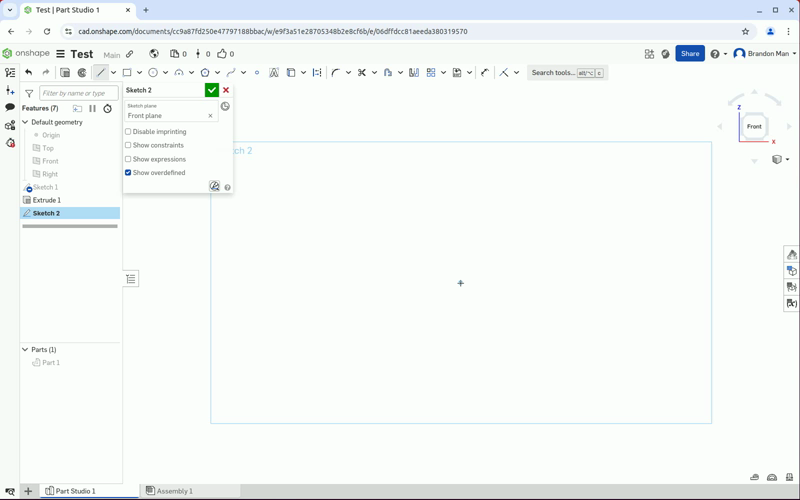
mouse_move(490, 282)
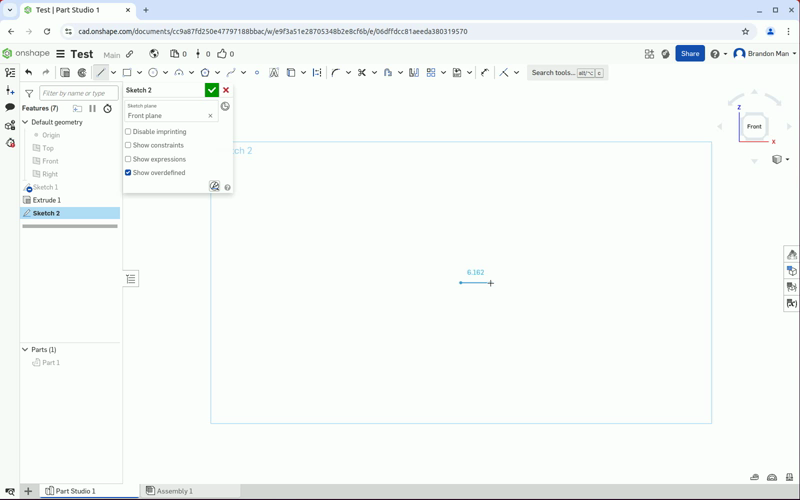
mouse_move(487, 282)
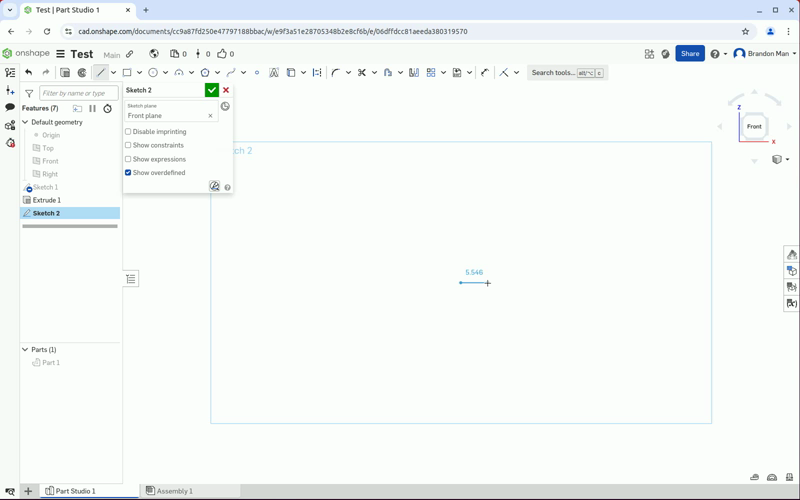
click(487, 282)
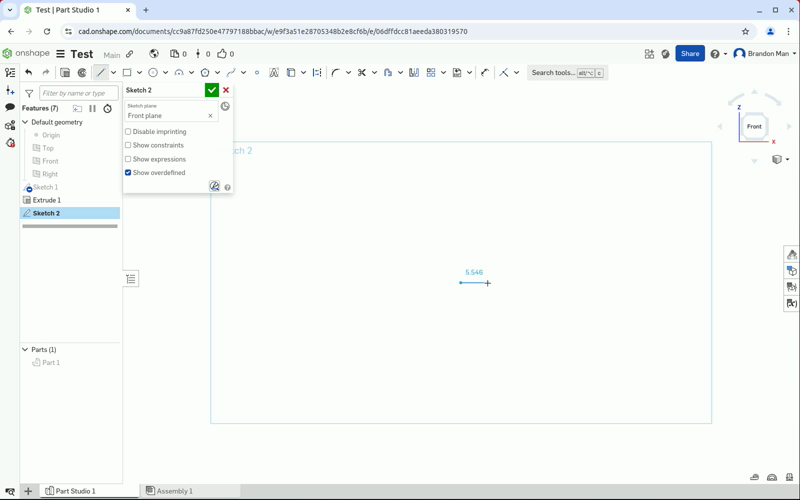
key_up(shift)
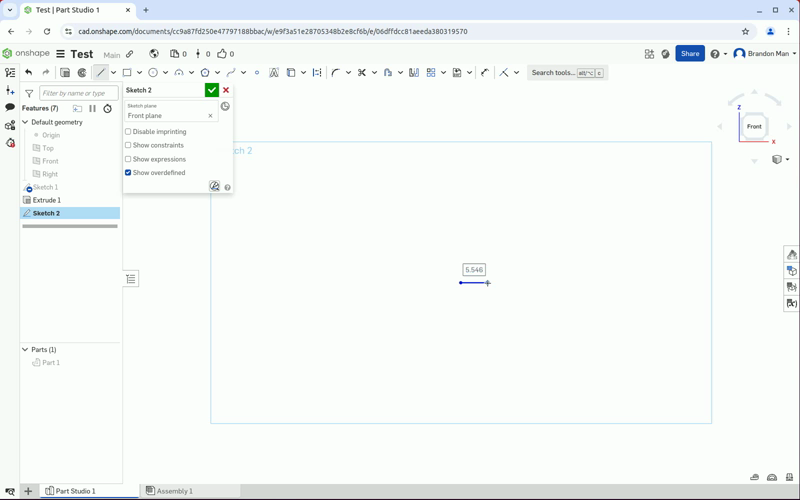
key_down(shift)
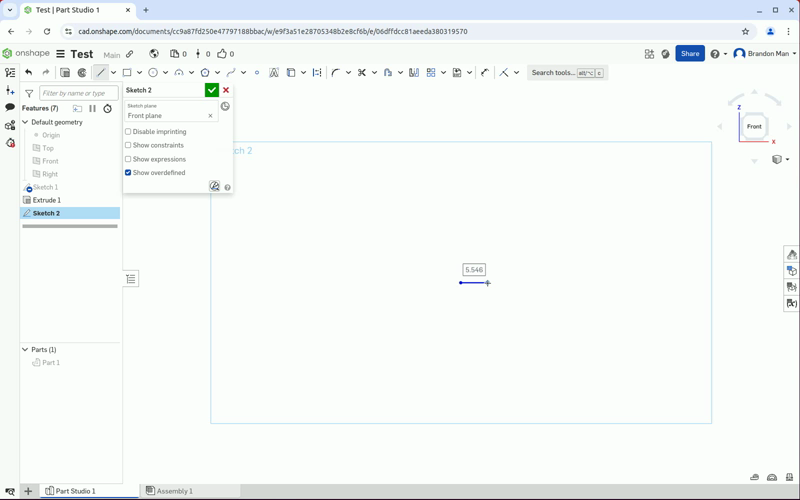
mouse_move(517, 282)
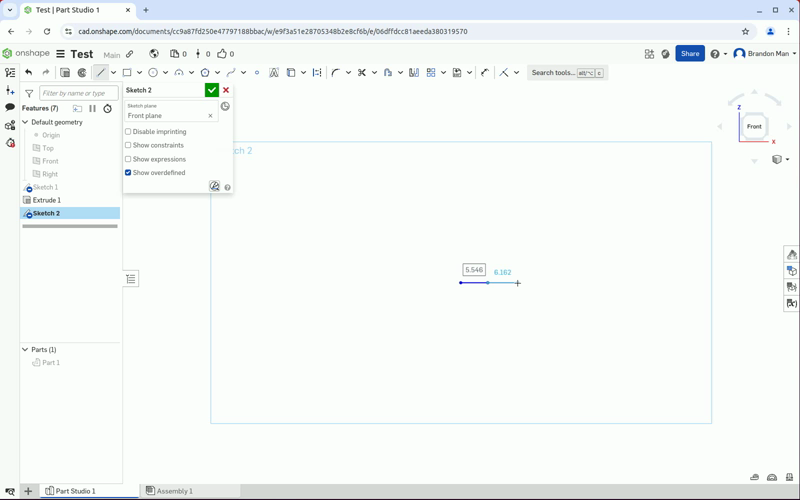
mouse_move(487, 256)
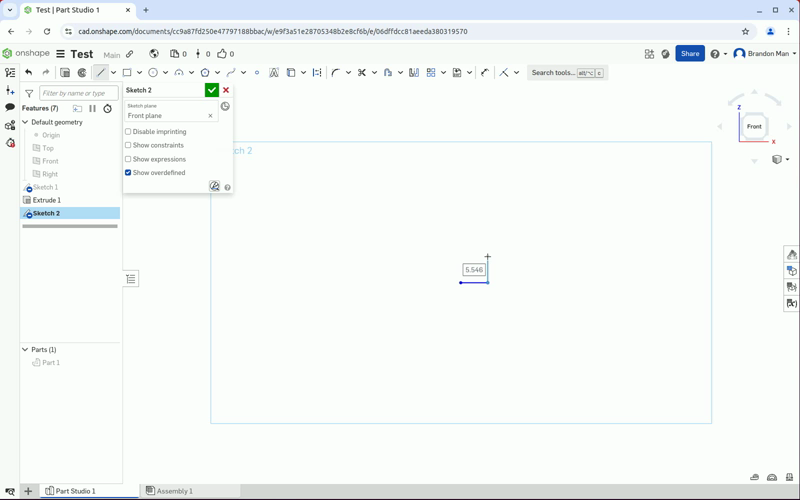
click(487, 256)
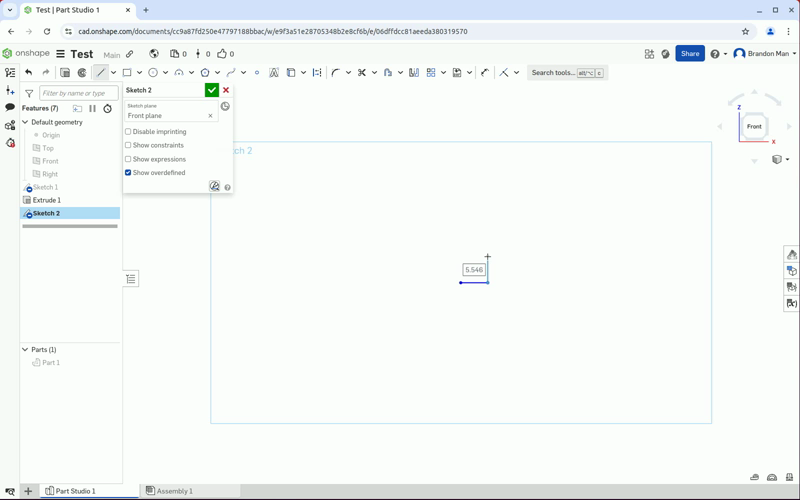
key_up(shift)
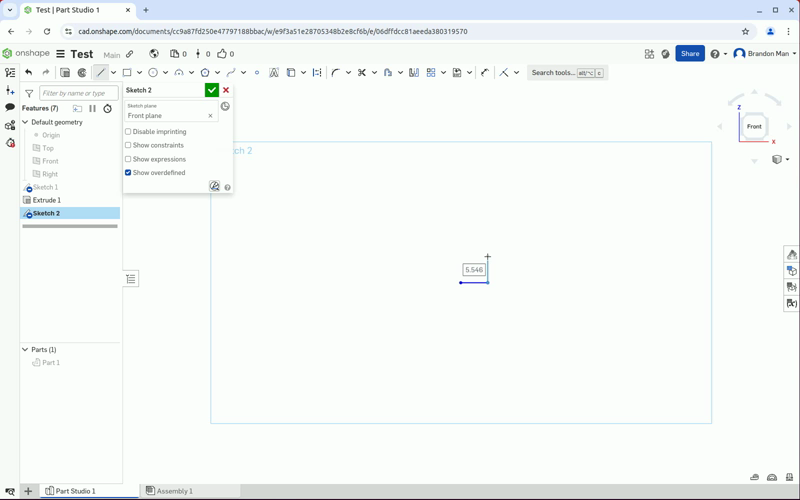
key_down(shift)
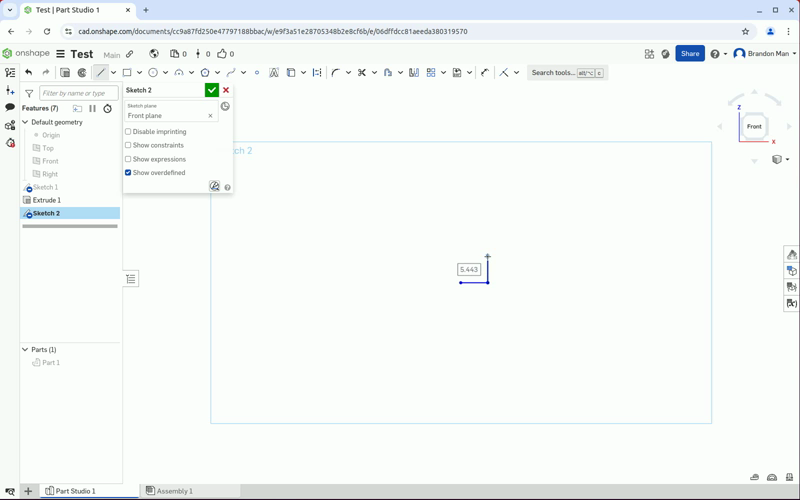
mouse_move(517, 256)
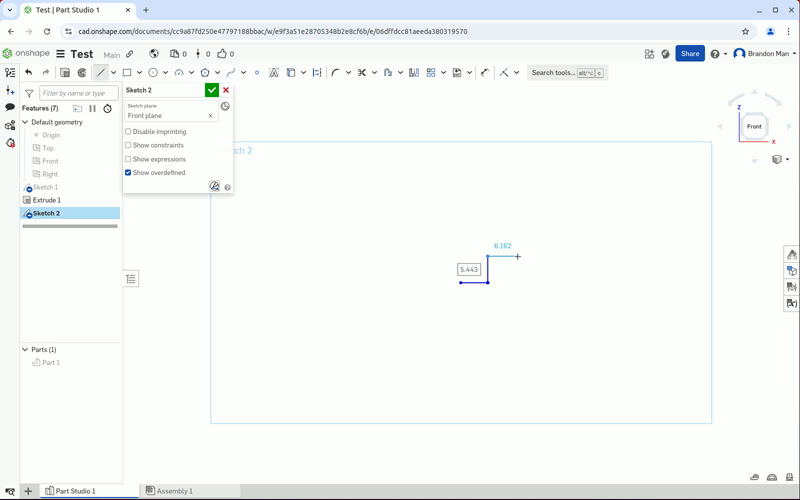
mouse_move(460, 256)
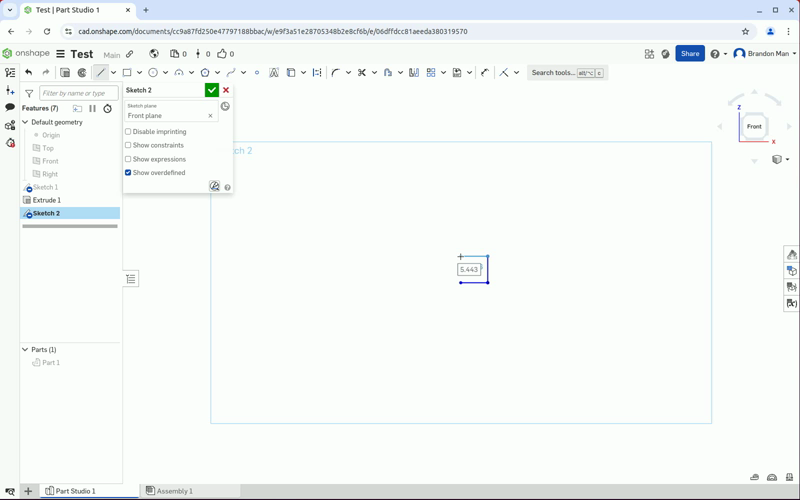
click(460, 256)
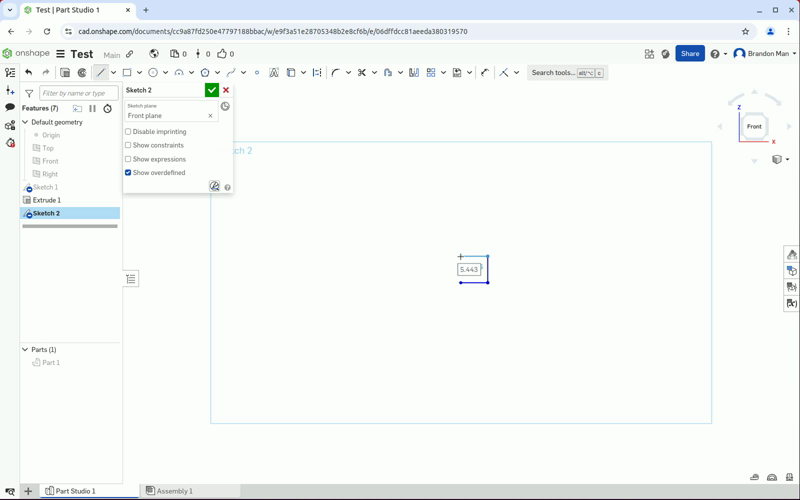
key_up(shift)
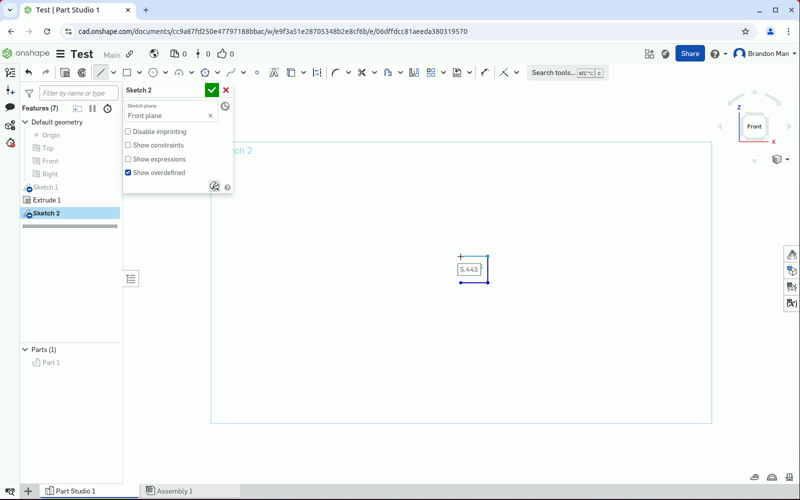
mouse_move(490, 256)
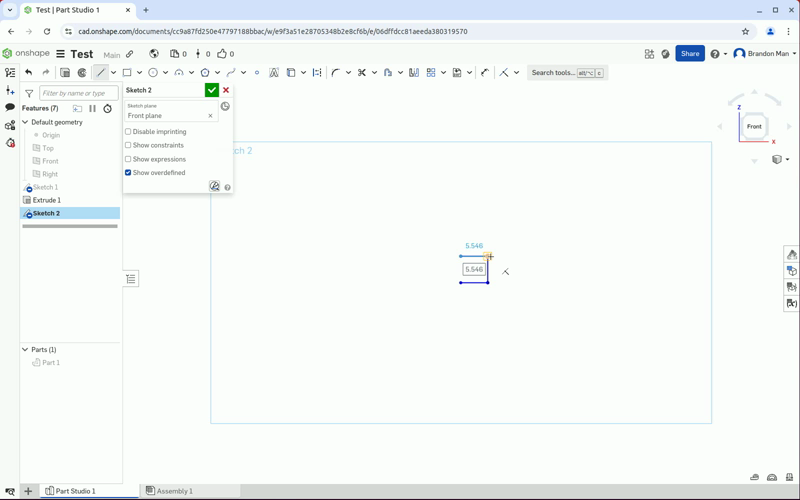
key_down(shift)
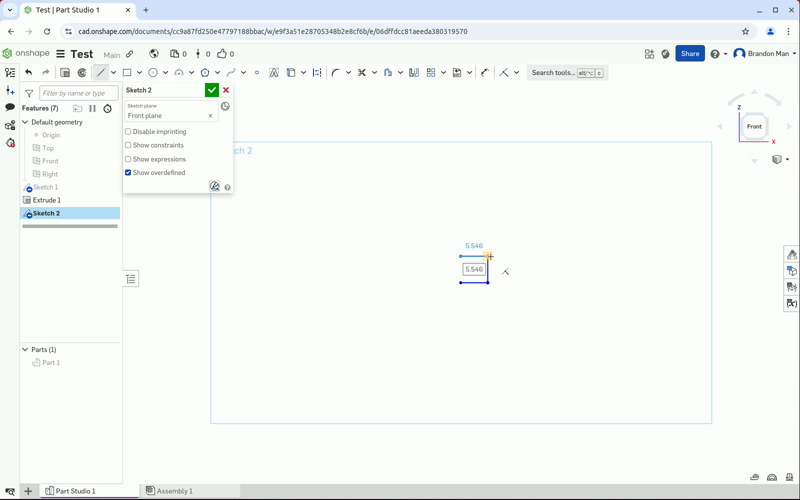
mouse_move(460, 282)
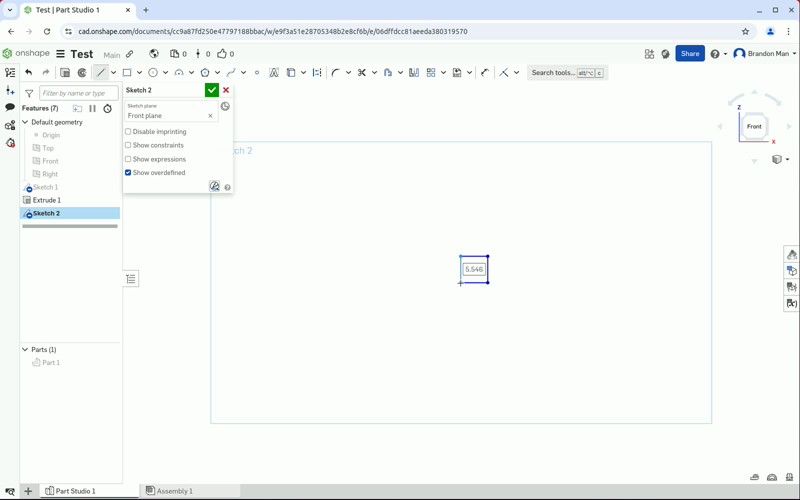
key_up(shift)
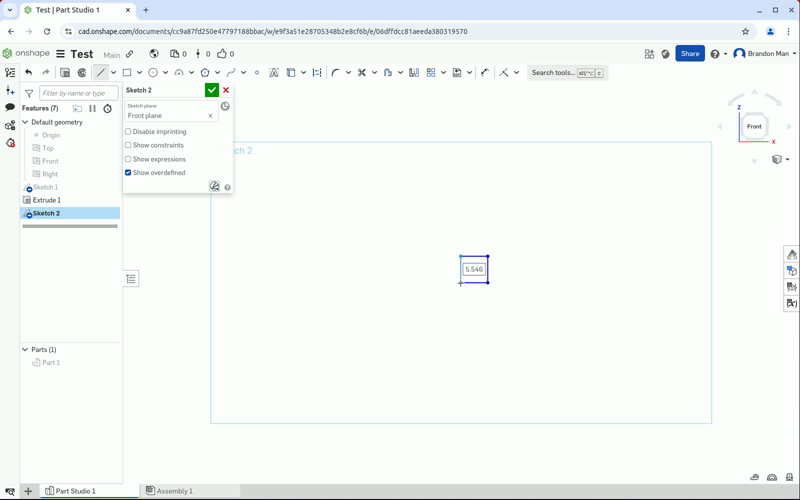
click(460, 282)
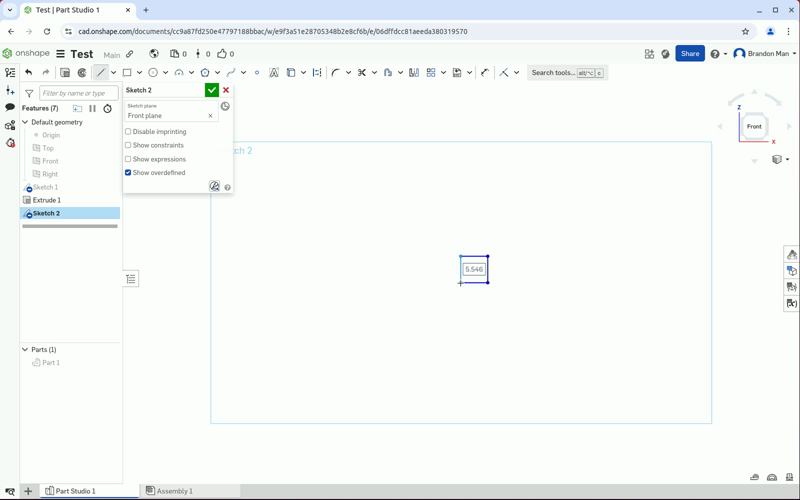
key(esc)
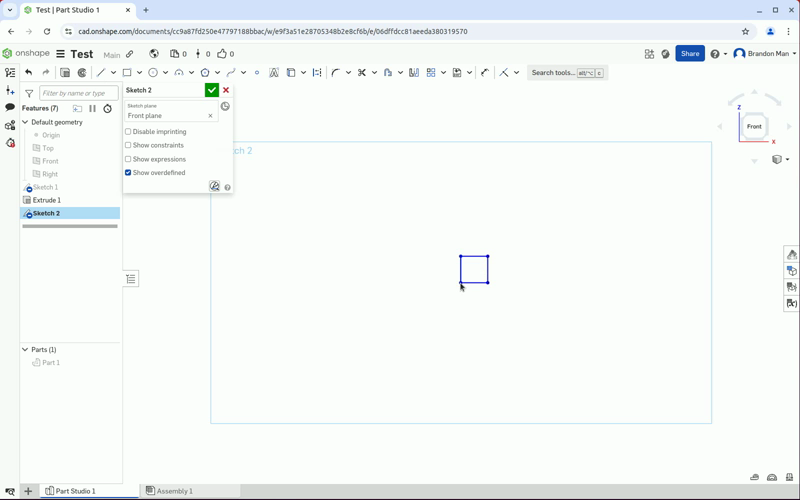
mouse_move(476, 257)
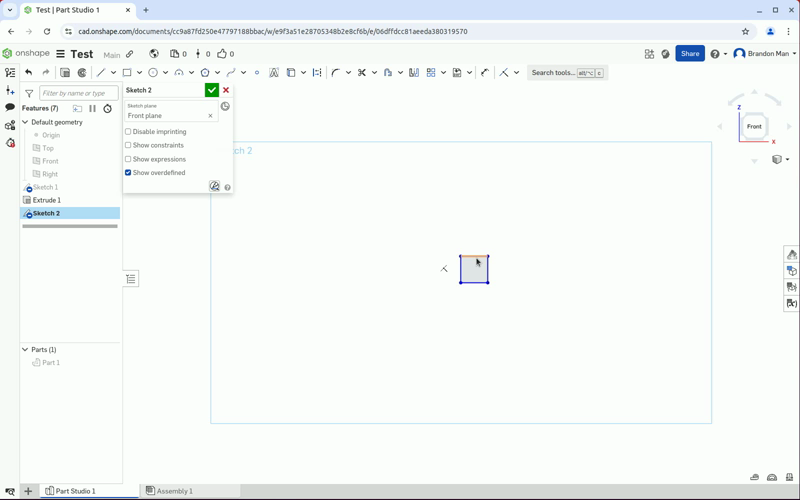
scroll(6)
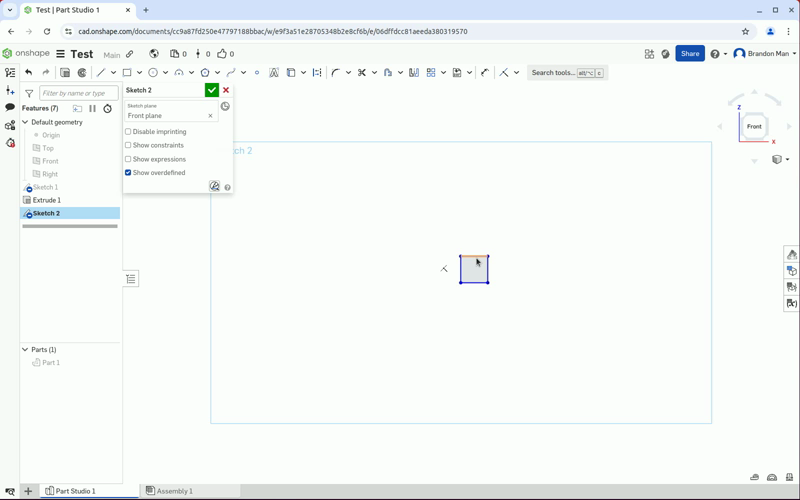
scroll(6)
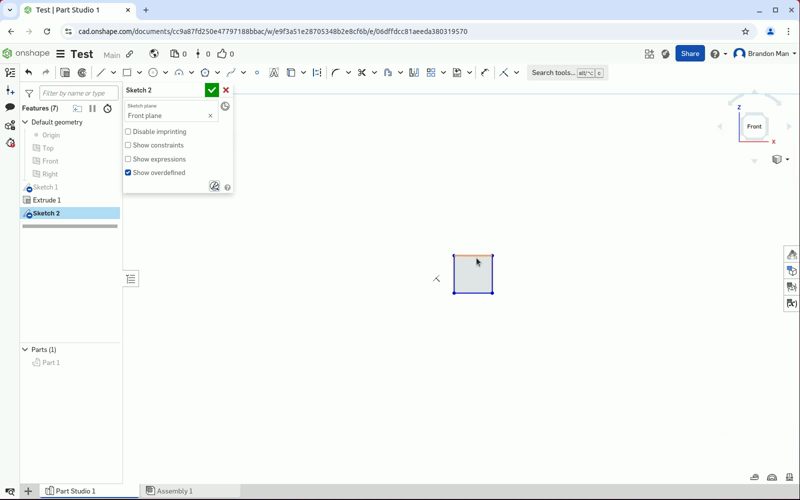
scroll(6)
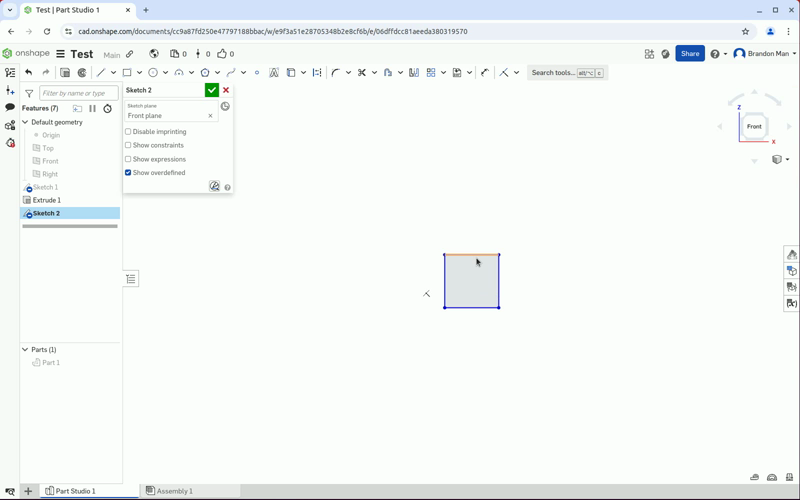
scroll(6)
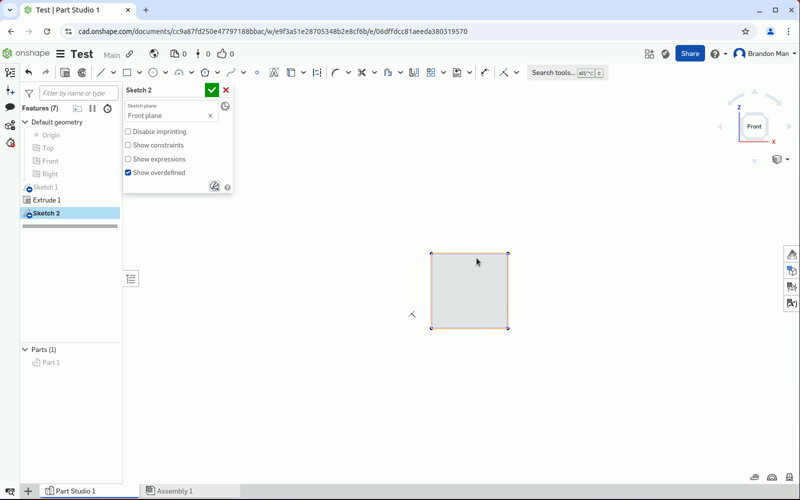
scroll(6)
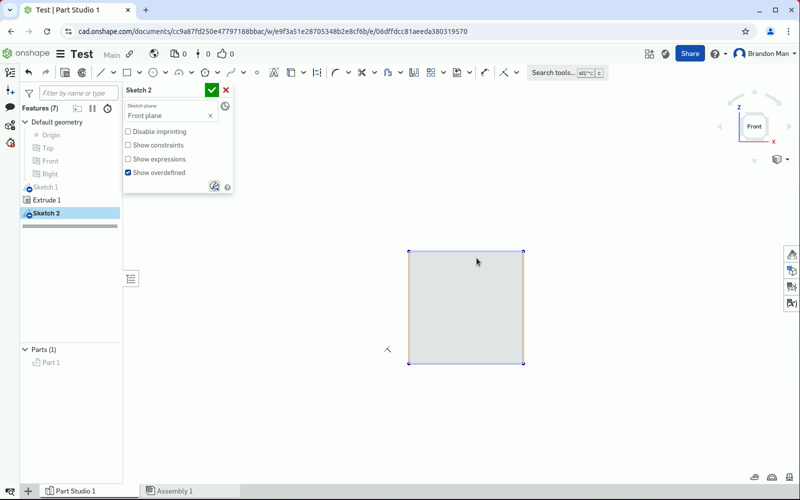
scroll(6)
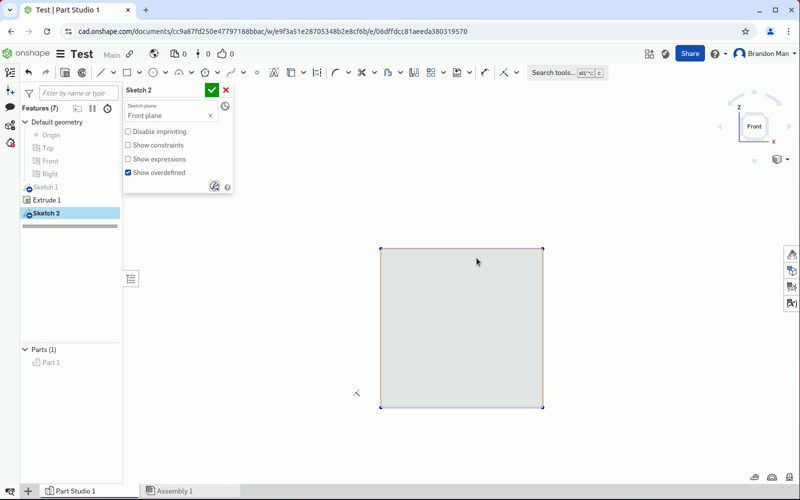
scroll(6)
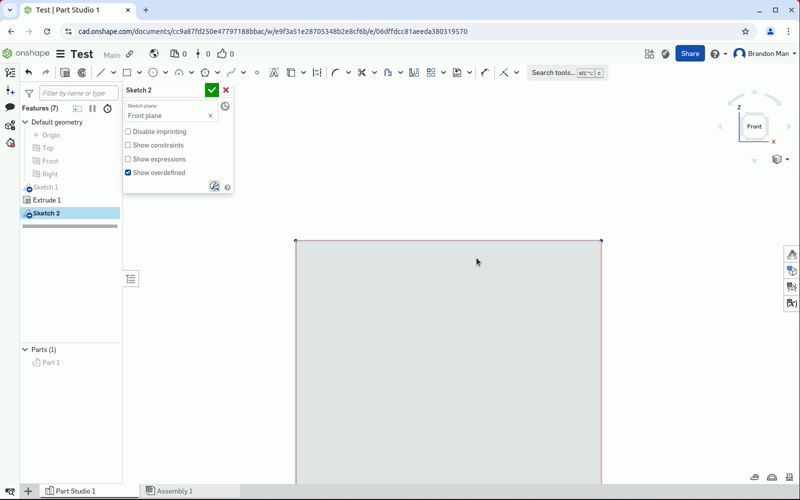
click(476, 257)
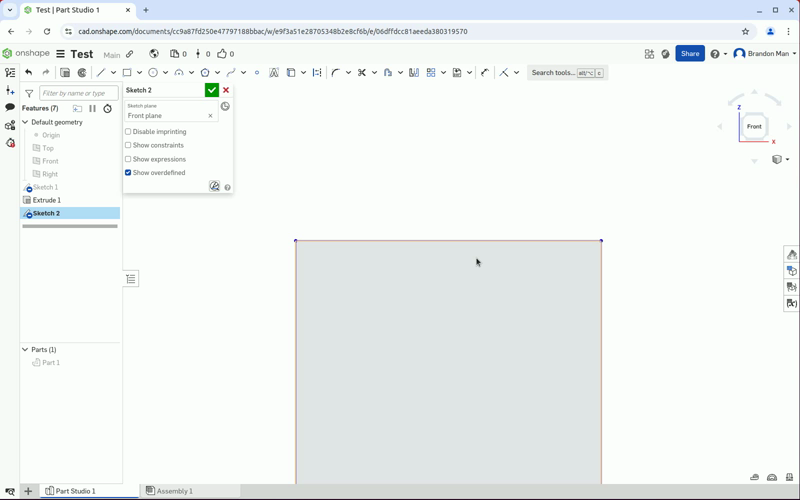
scroll(-6)
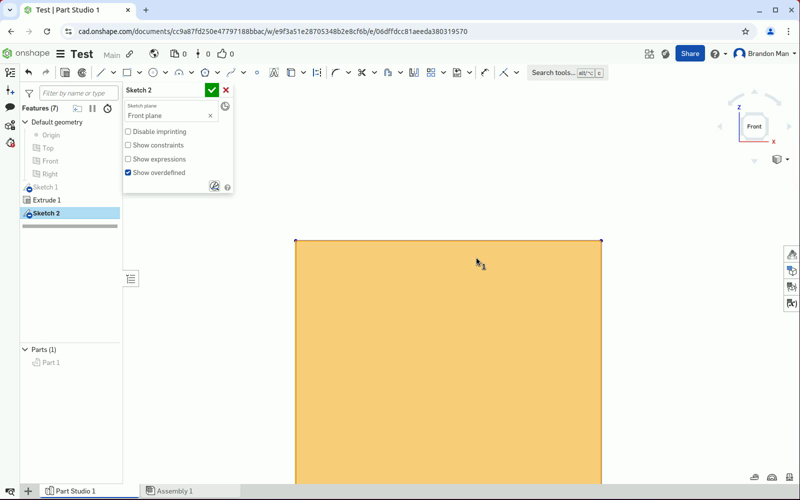
scroll(-6)
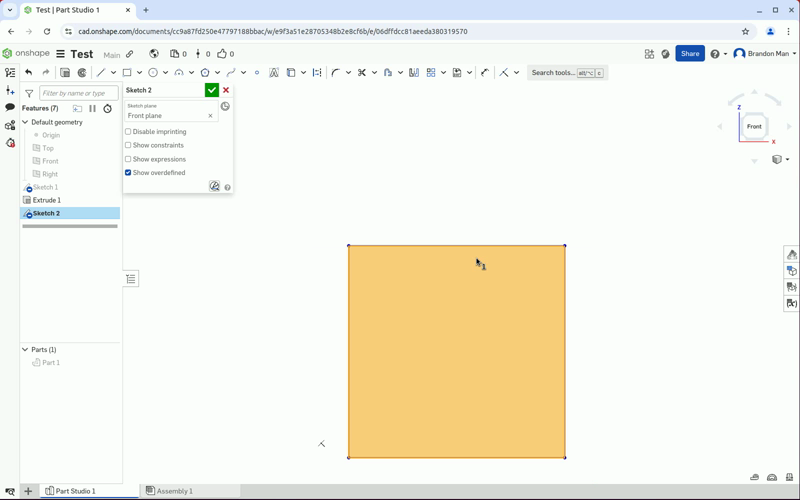
scroll(-6)
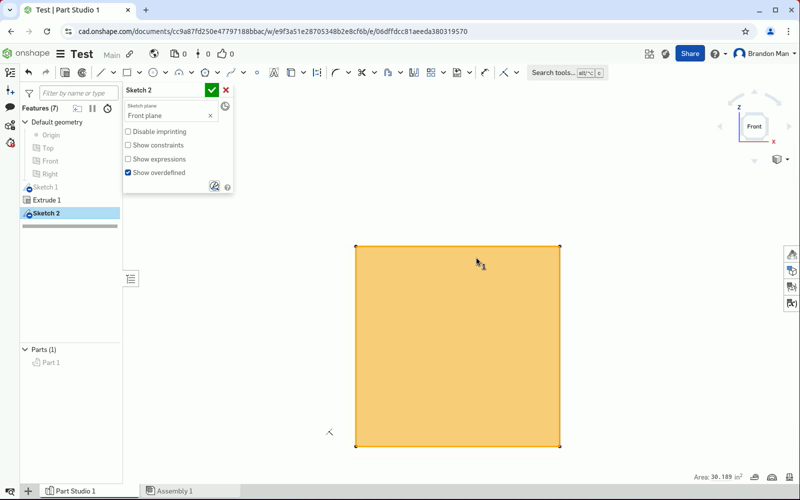
scroll(-6)
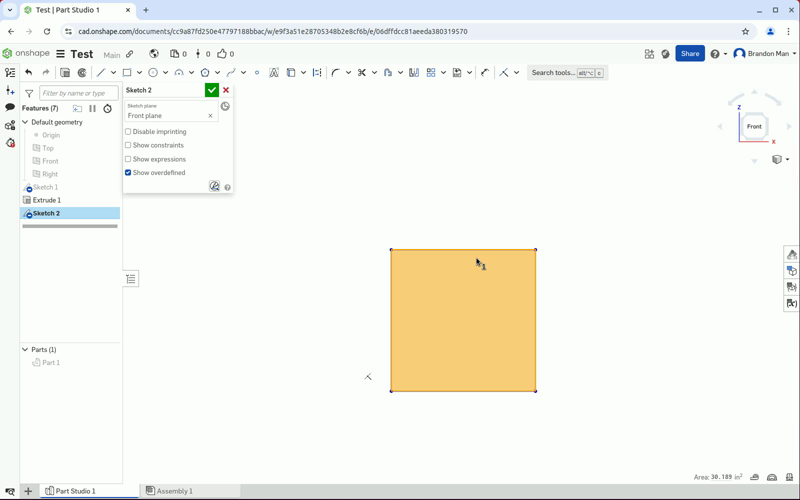
scroll(-6)
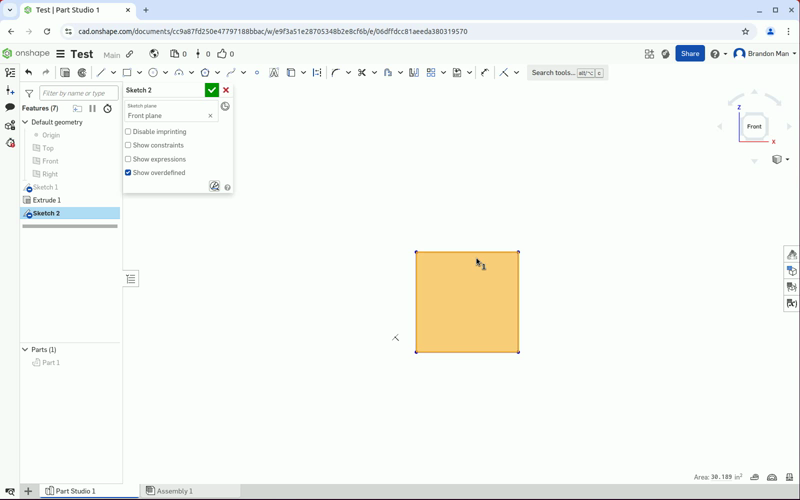
scroll(-6)
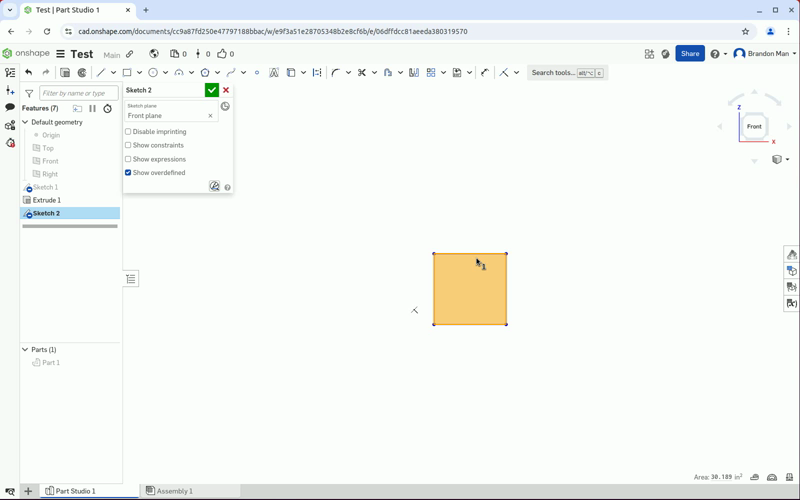
scroll(-6)
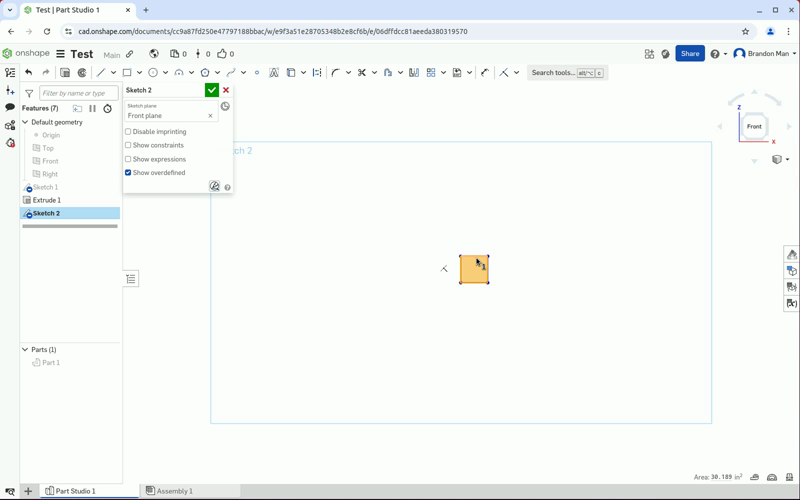
mouse_move(73, 352)
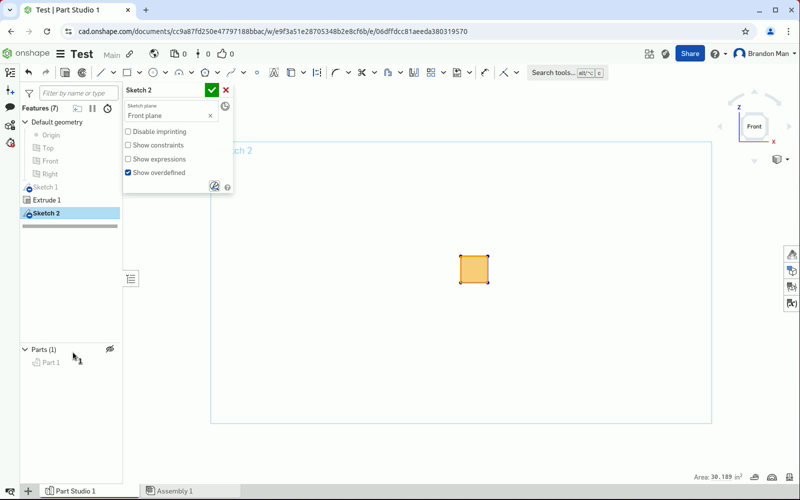
key(shift+y)
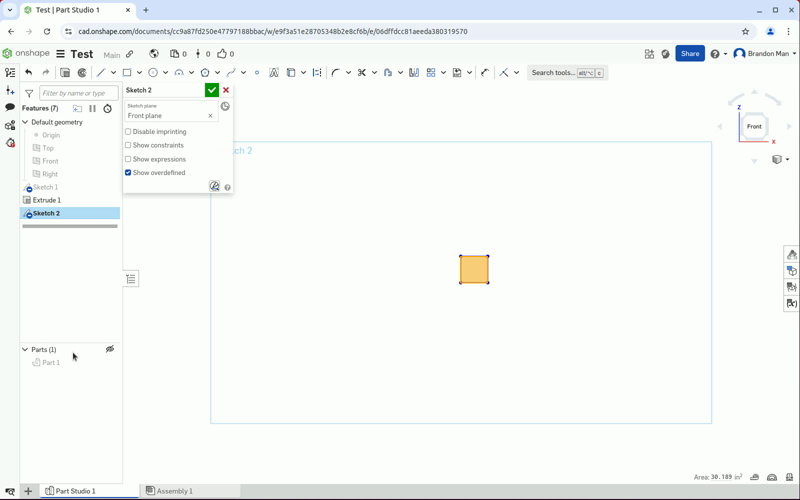
key(shift+e)
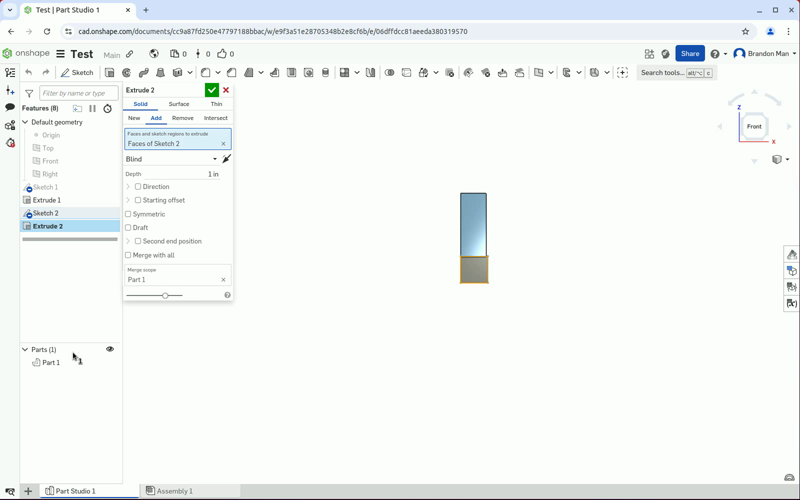
mouse_move(143, 106)
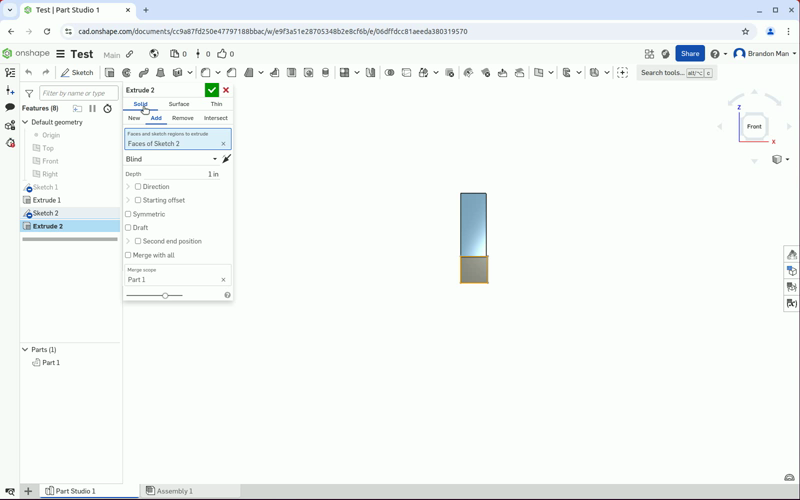
click(143, 106)
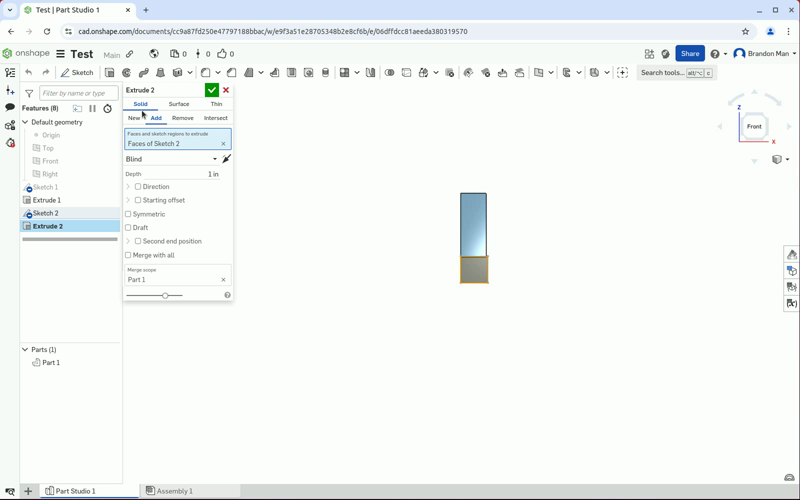
mouse_move(137, 120)
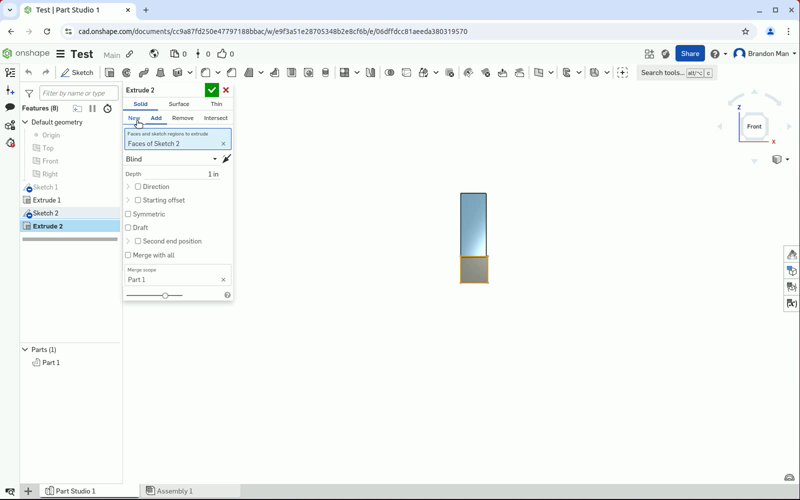
click(137, 120)
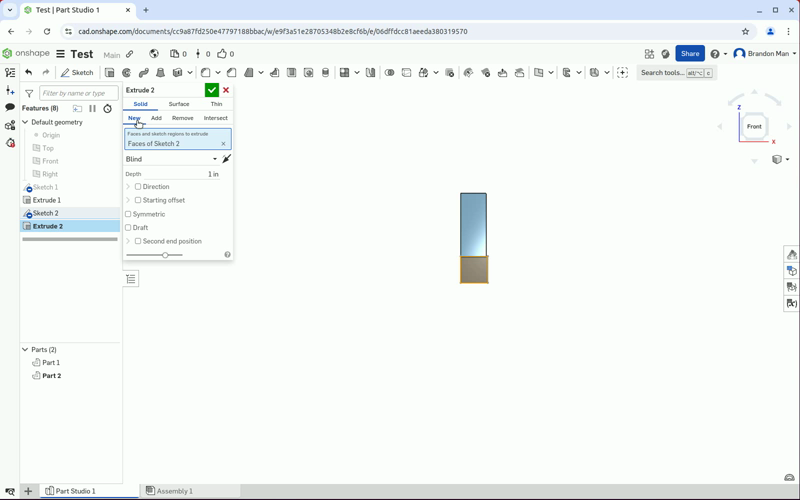
key(tab, 4)
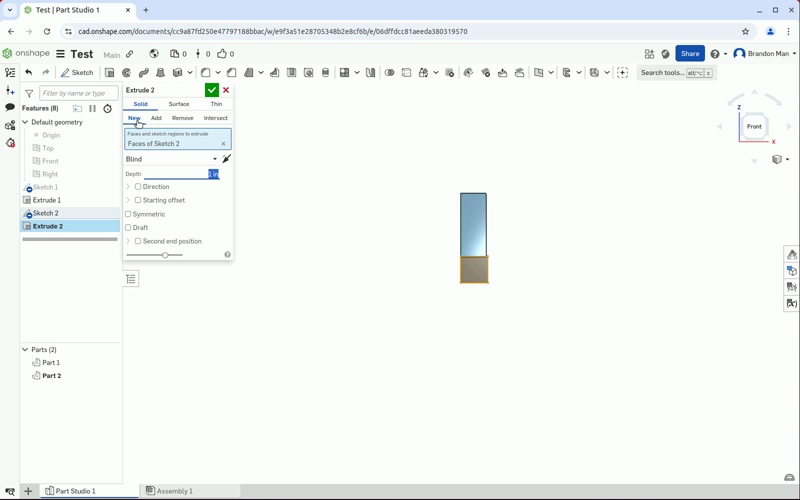
text(10.351)
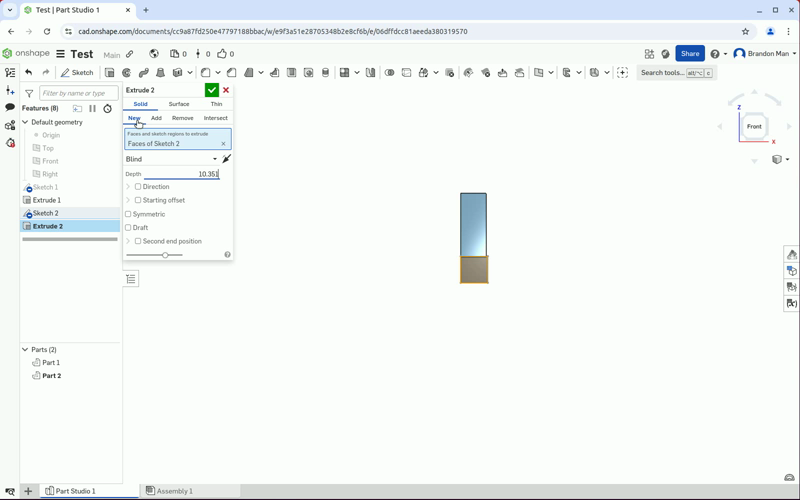
key(enter)
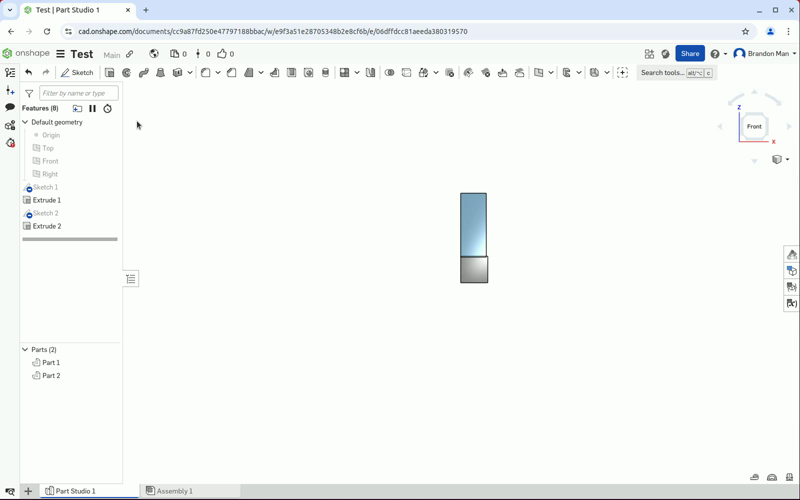
key(shift+h)
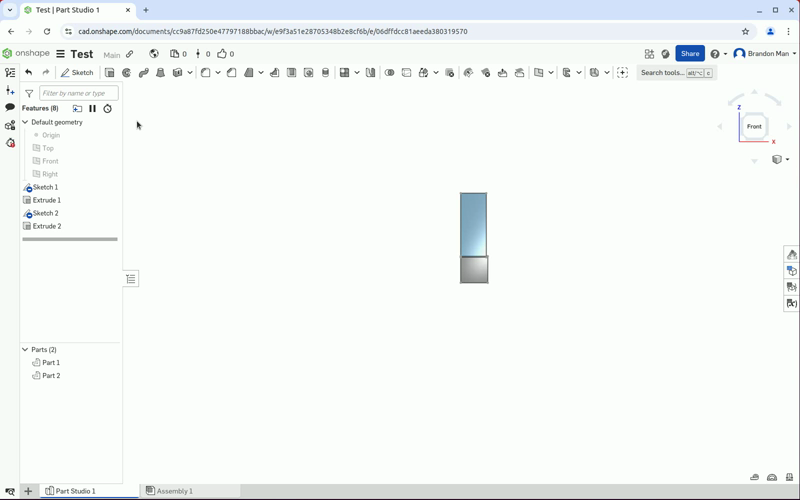
key(shift+h)
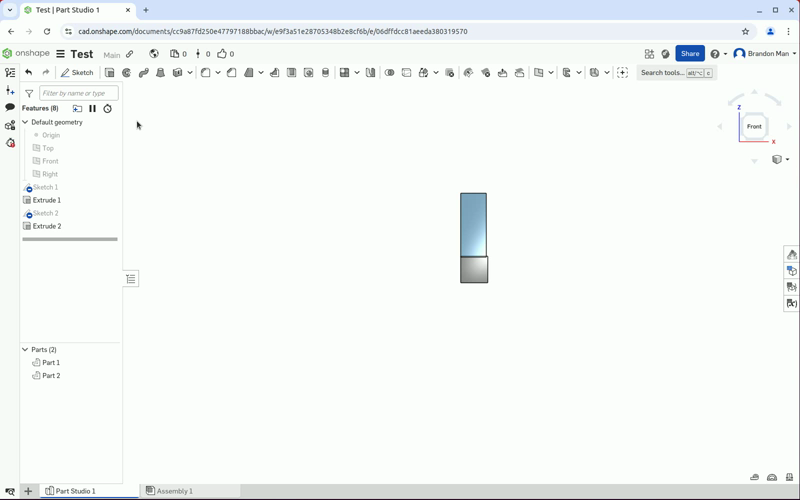
mouse_move(73, 189)
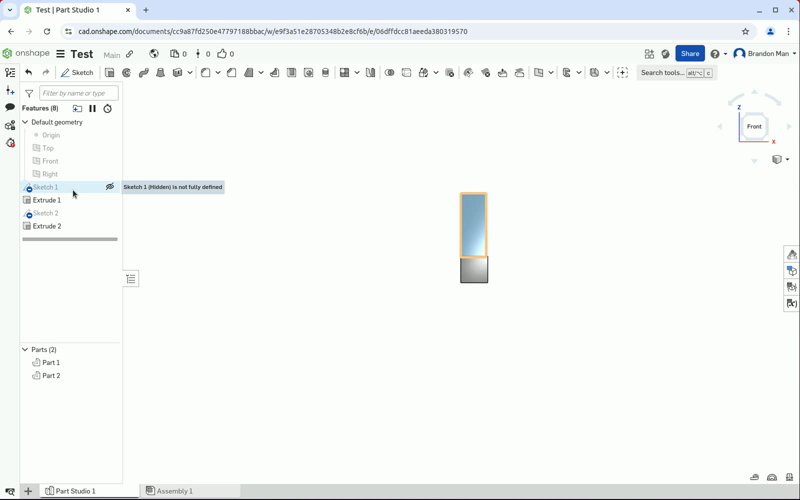
click(73, 189)
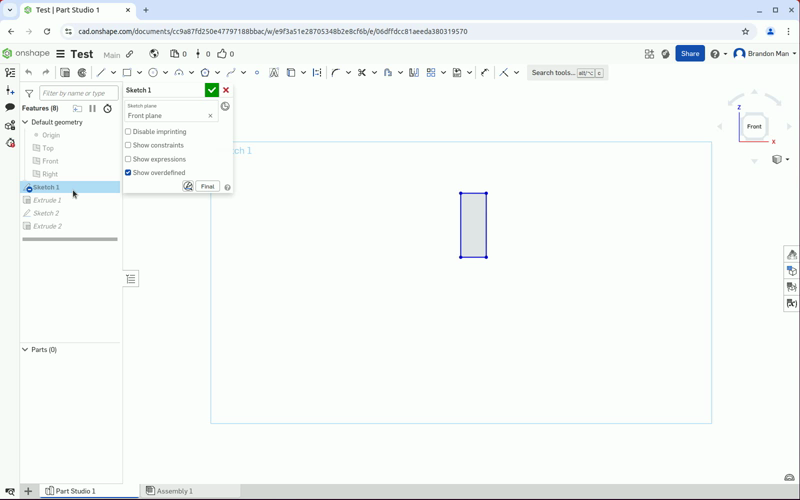
mouse_move(229, 92)
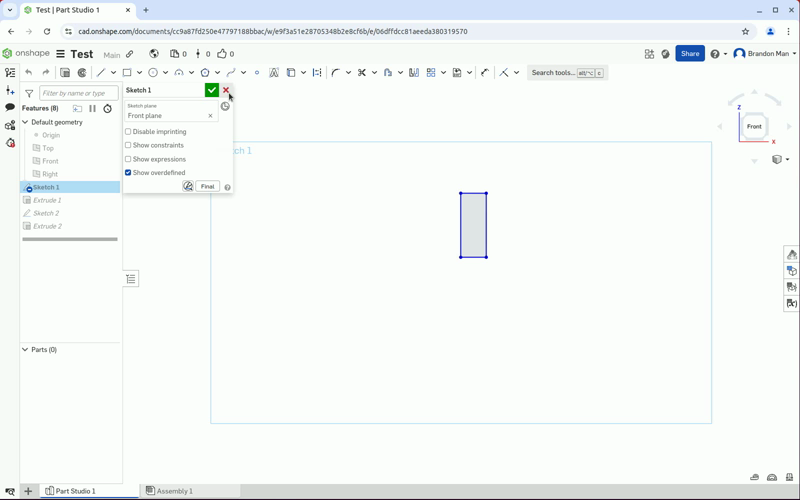
click(229, 92)
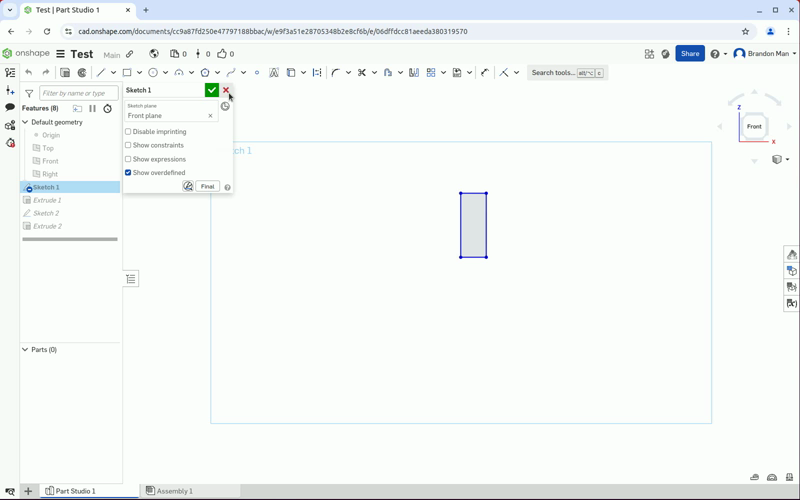
key(shift+s)
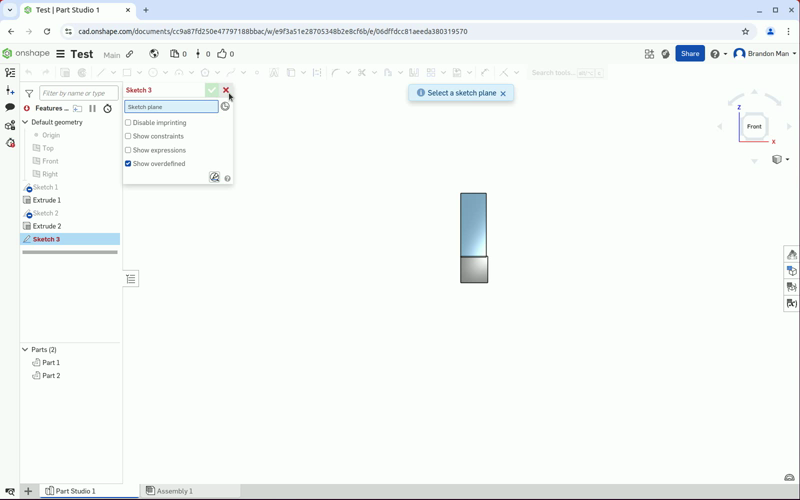
mouse_move(73, 163)
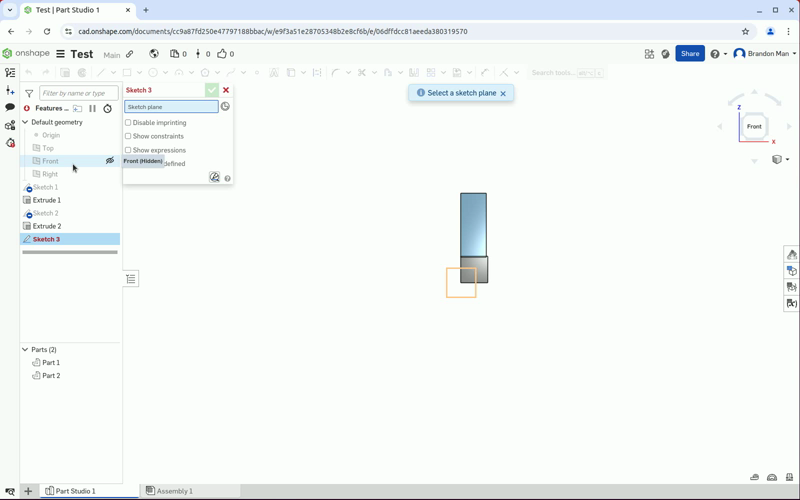
click(73, 163)
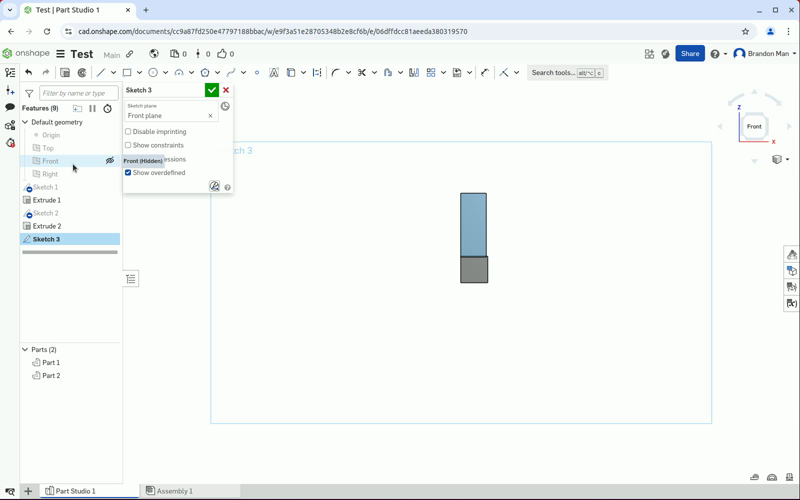
mouse_move(73, 352)
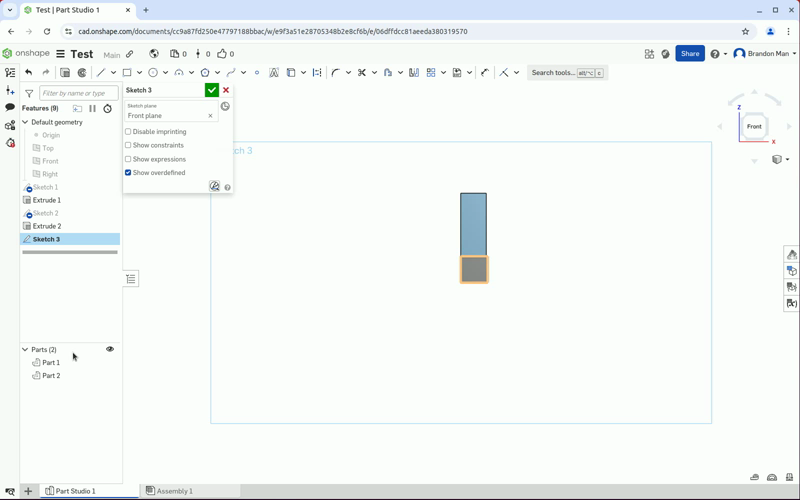
key(y)
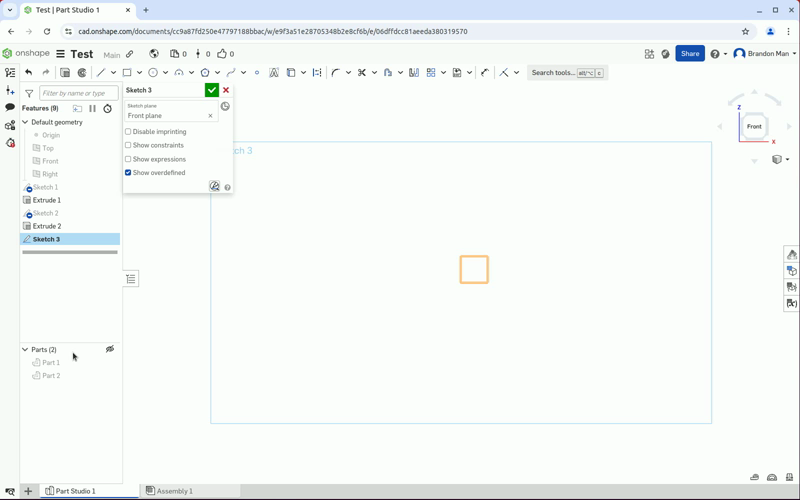
key(l)
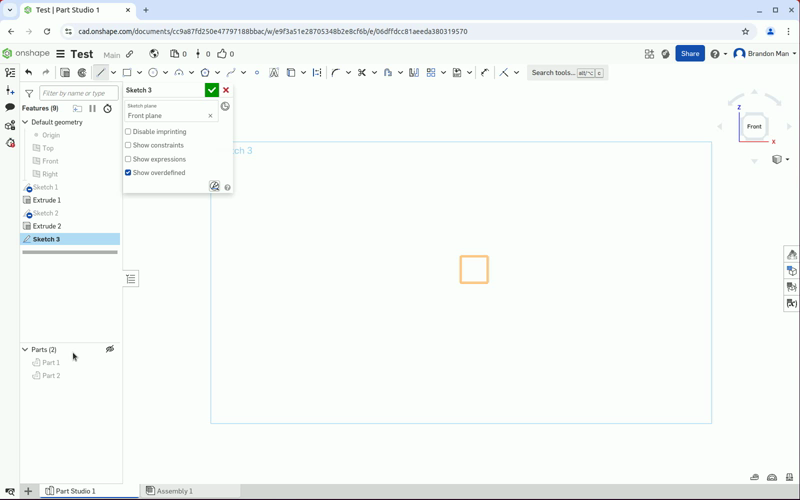
key_down(shift)
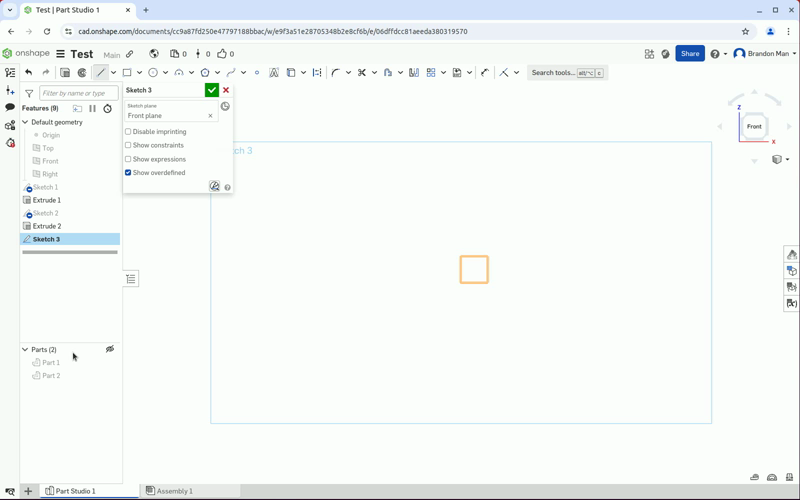
mouse_move(486, 282)
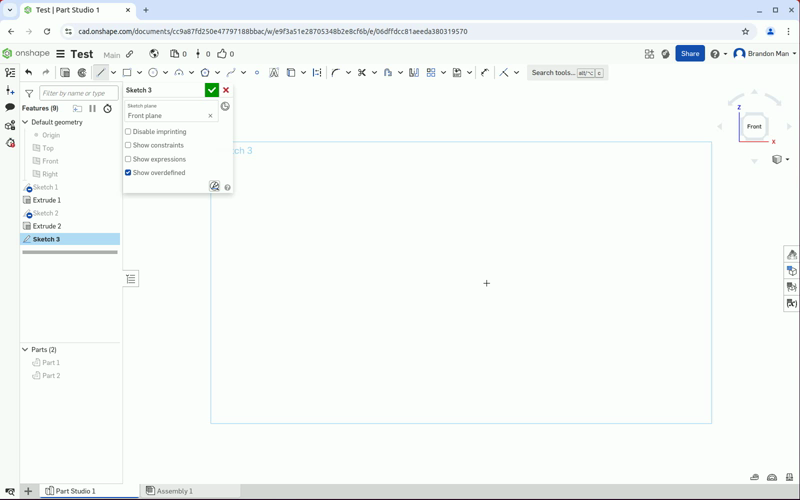
click(486, 282)
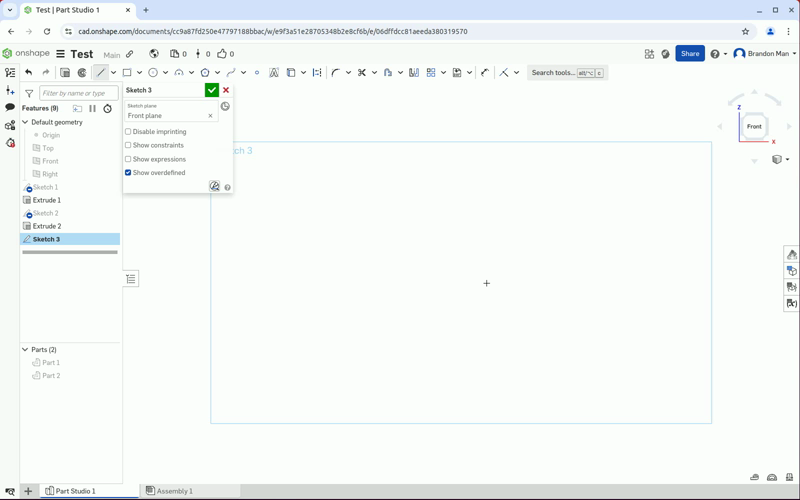
key_up(shift)
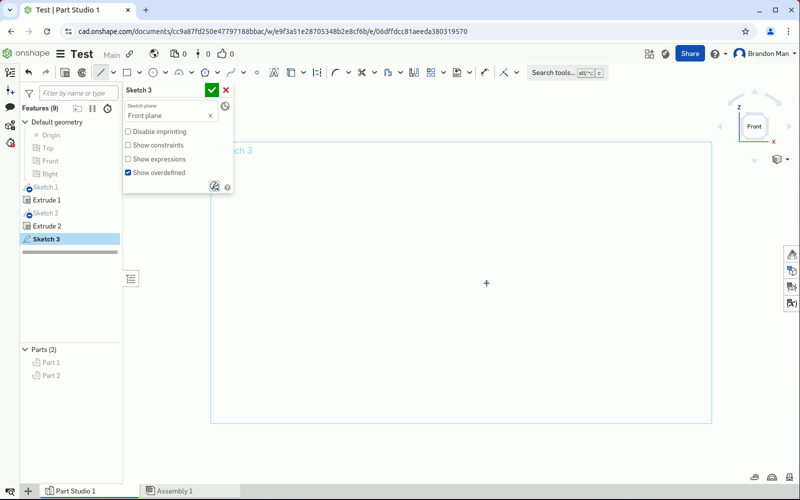
key_down(shift)
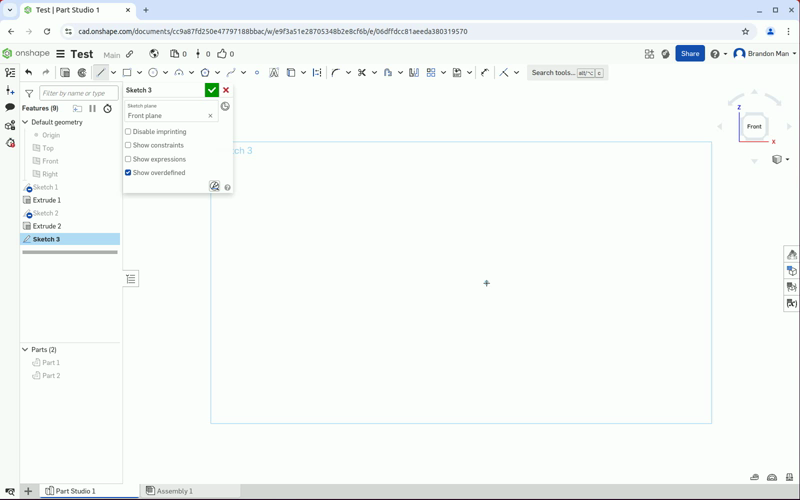
mouse_move(574, 282)
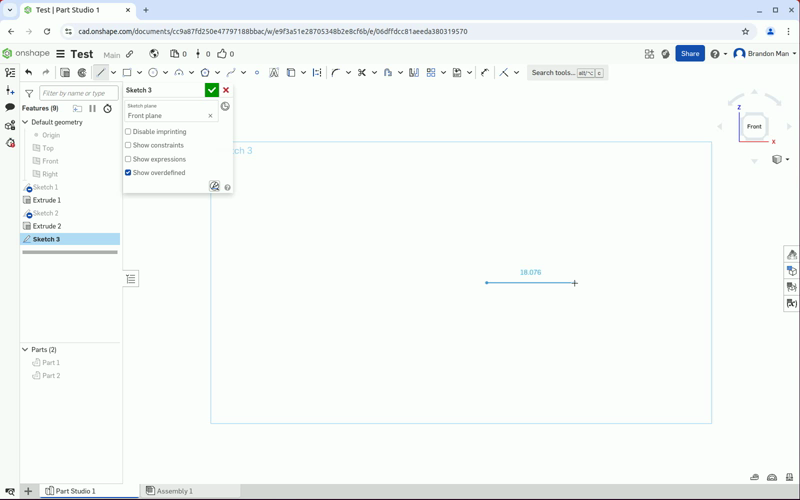
click(574, 282)
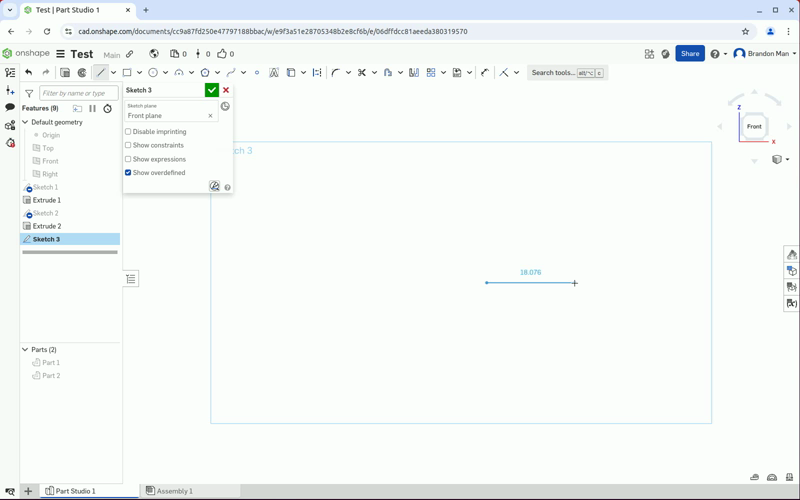
key_up(shift)
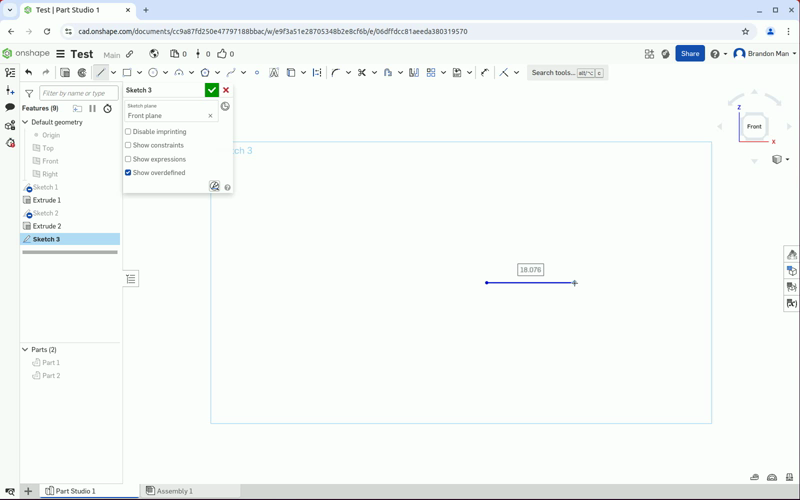
key_down(shift)
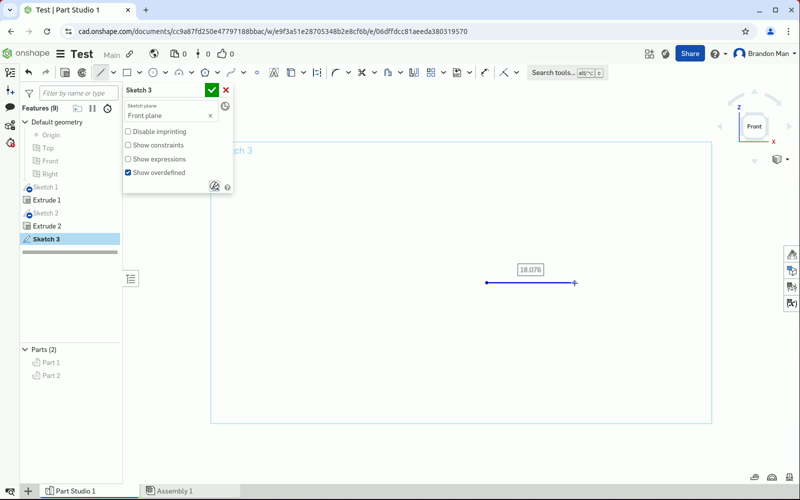
mouse_move(589, 282)
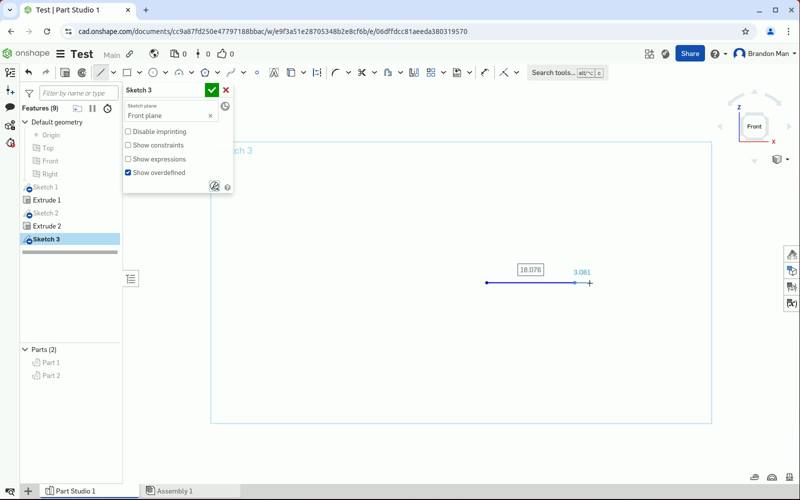
mouse_move(574, 258)
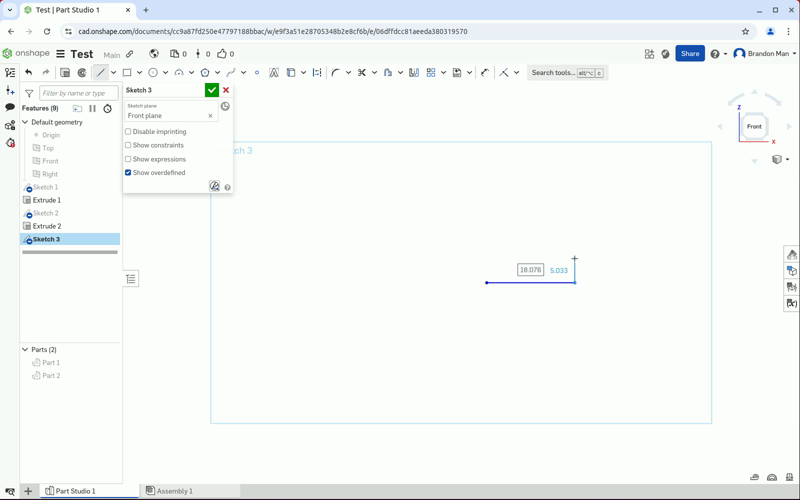
click(574, 258)
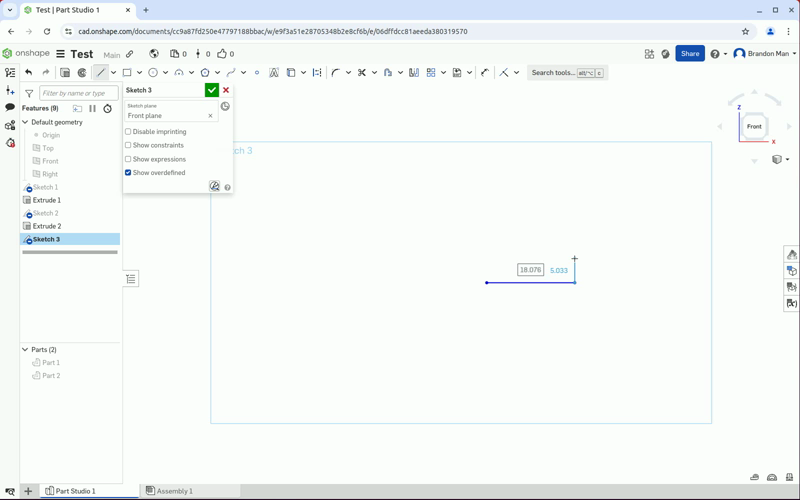
key_up(shift)
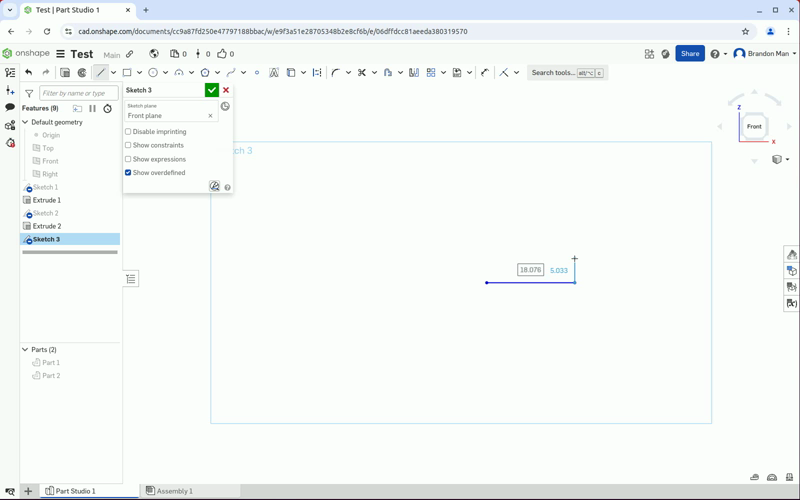
key_down(shift)
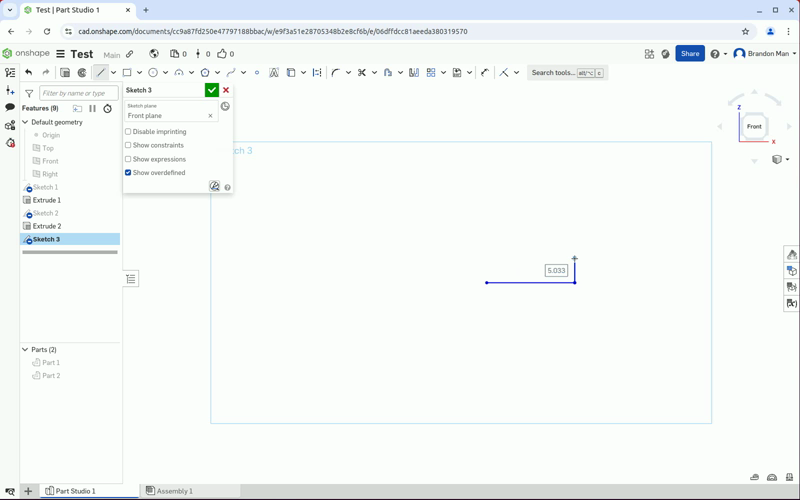
mouse_move(486, 258)
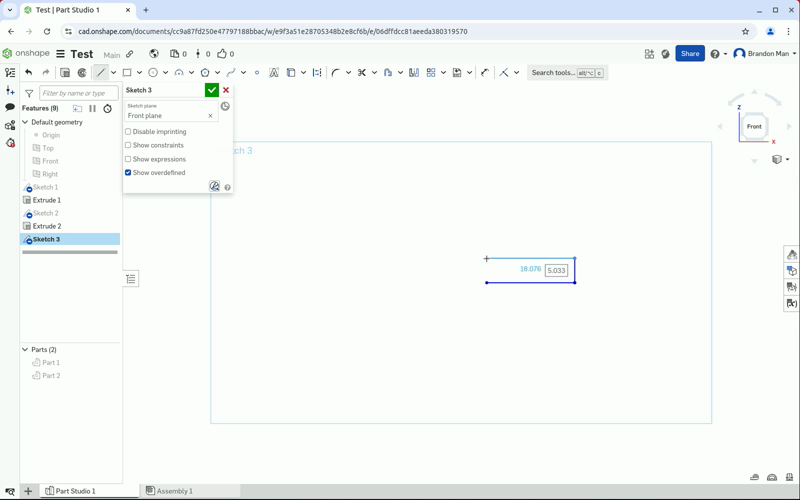
click(486, 258)
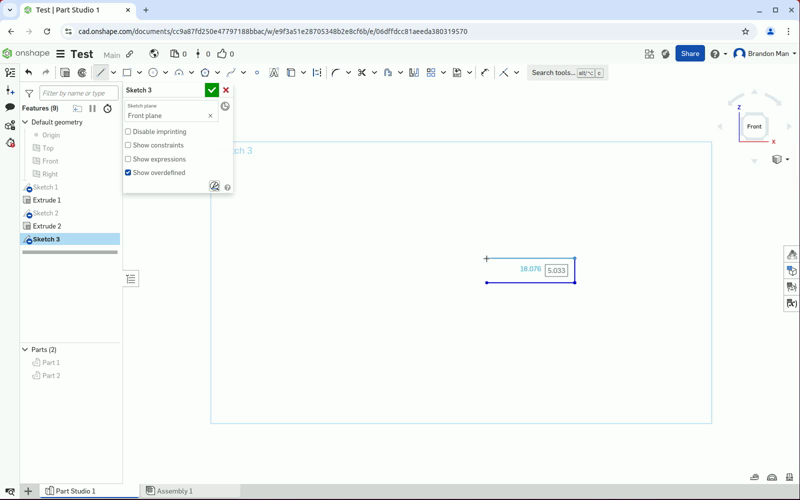
key_up(shift)
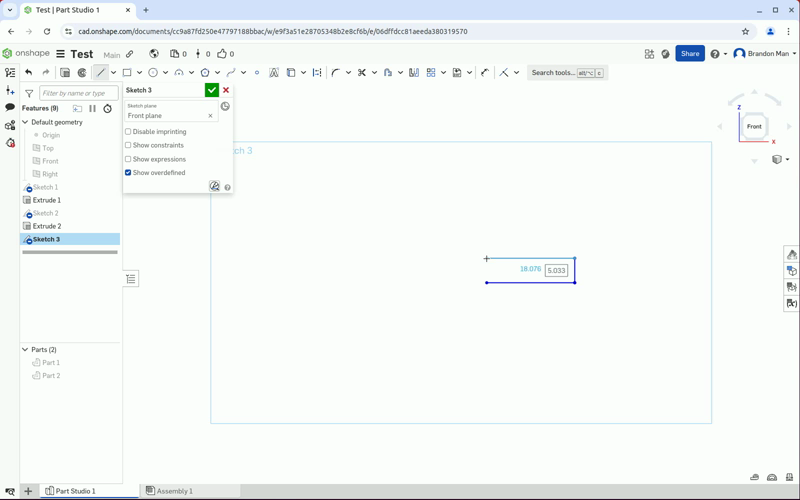
mouse_move(516, 258)
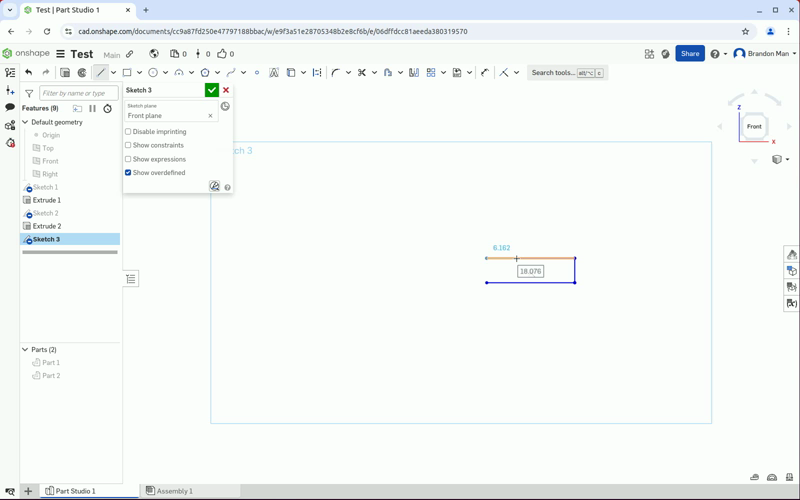
key_down(shift)
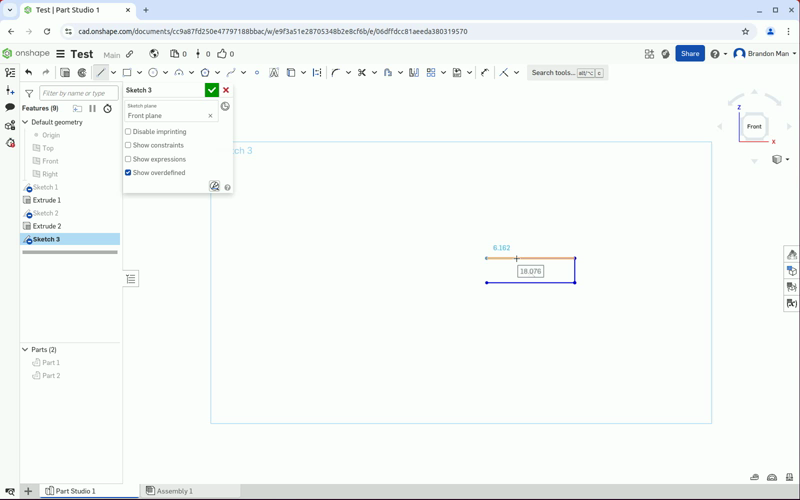
mouse_move(486, 282)
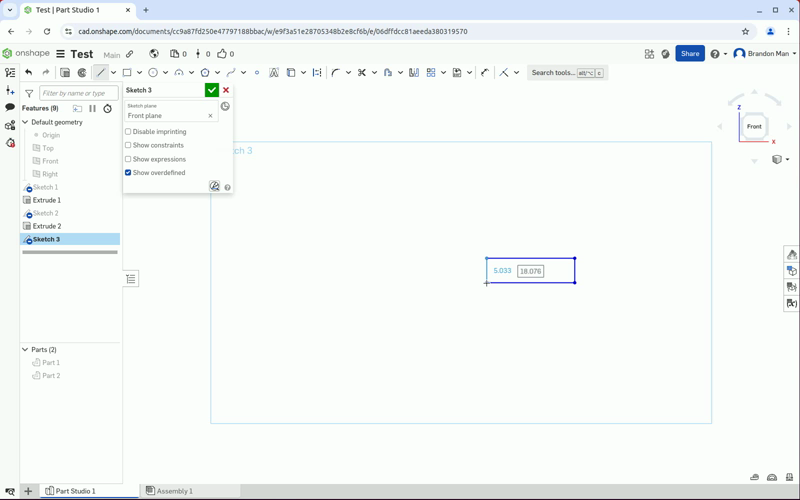
key_up(shift)
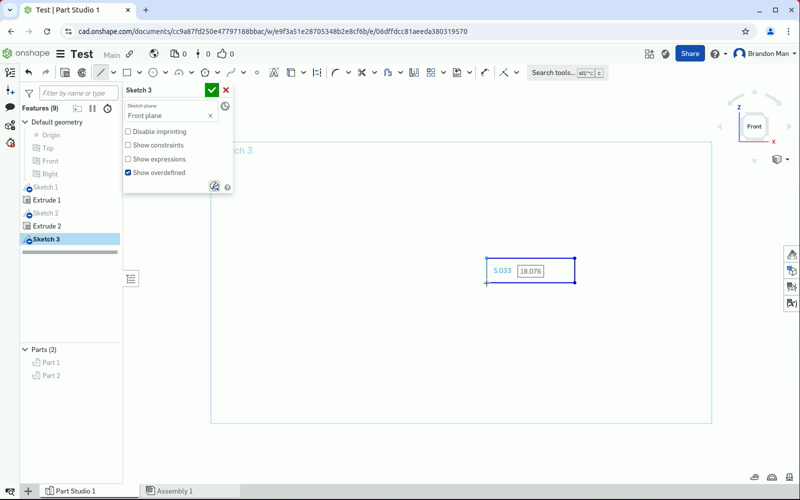
click(486, 282)
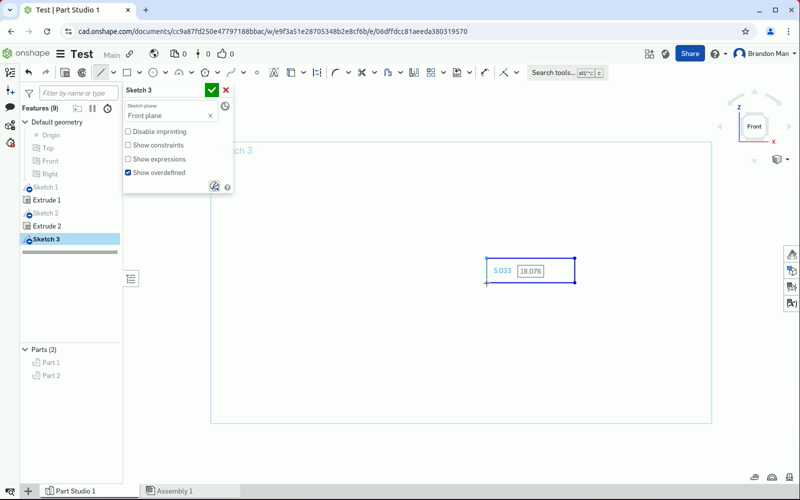
key(esc)
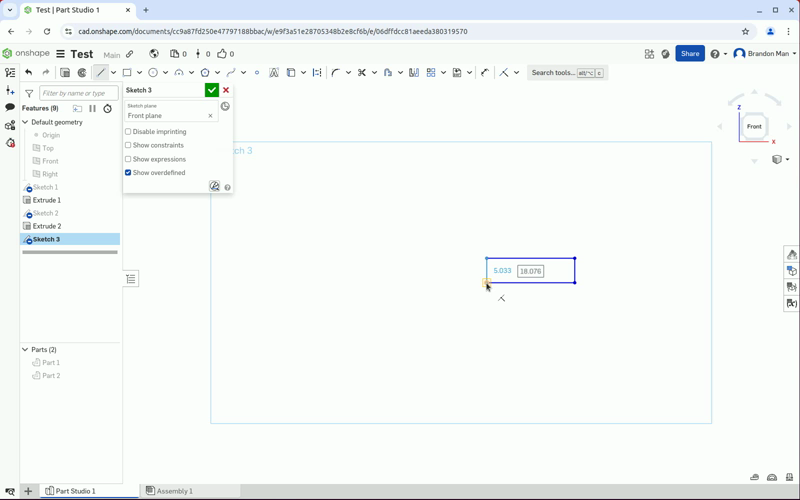
mouse_move(517, 279)
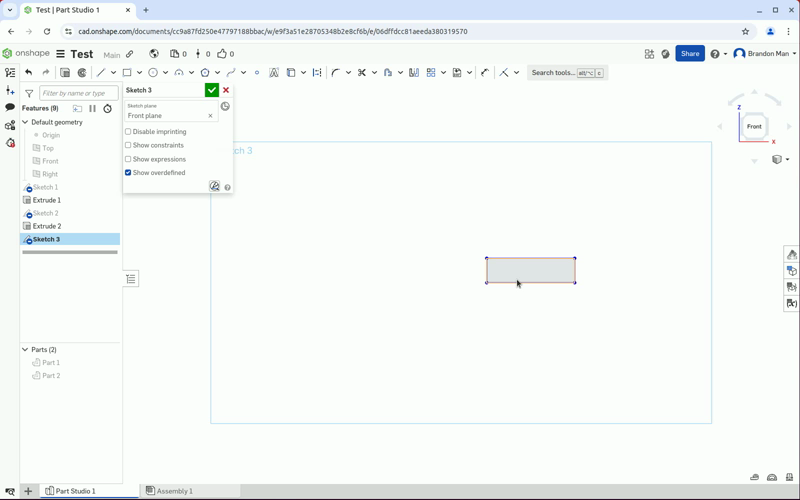
click(517, 279)
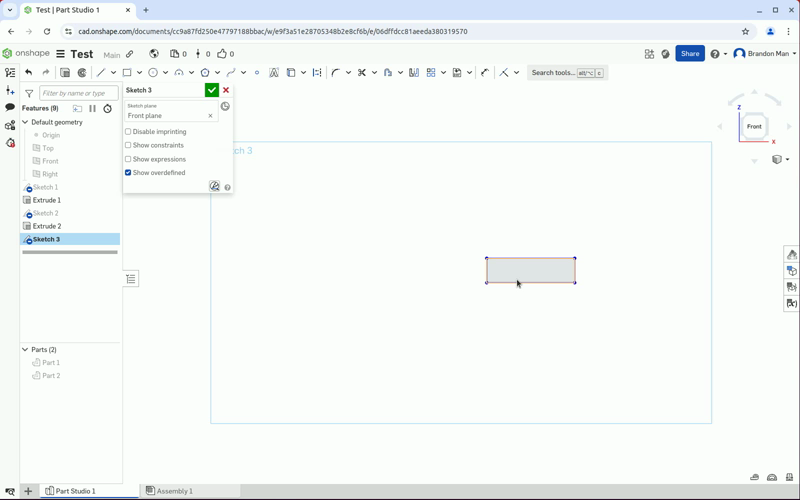
mouse_move(73, 352)
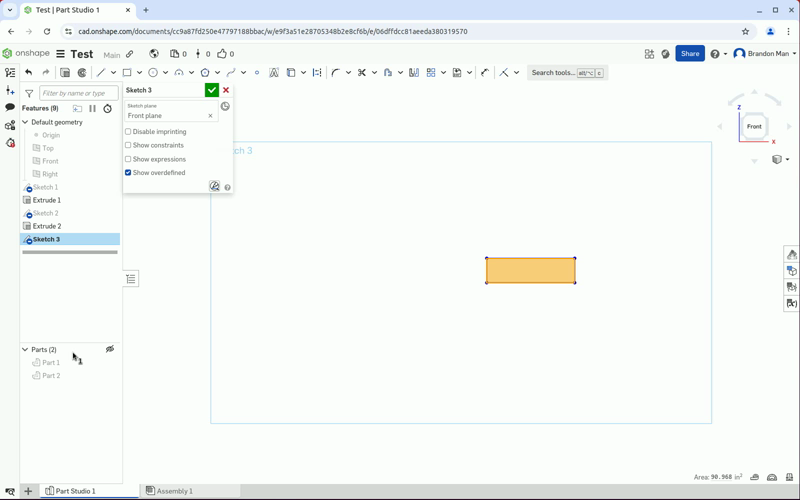
key(shift+y)
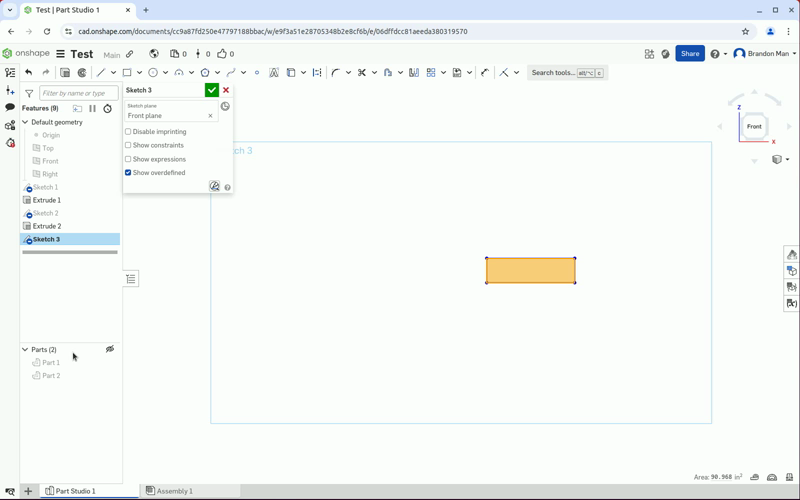
key(shift+e)
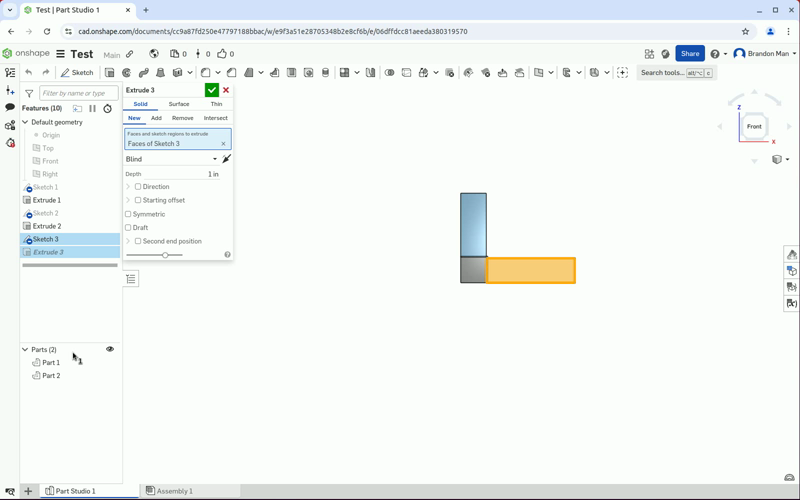
mouse_move(143, 106)
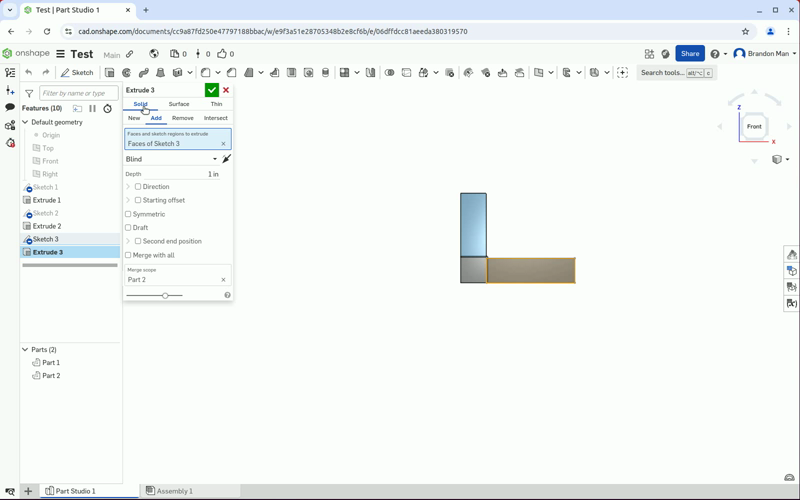
click(143, 106)
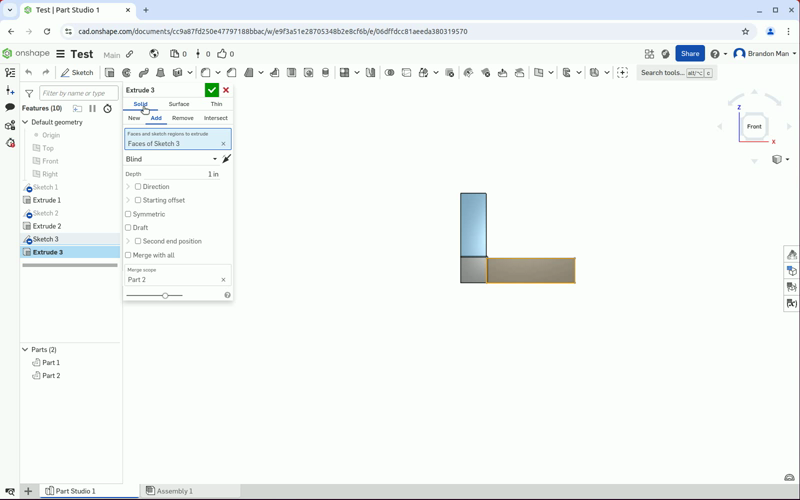
mouse_move(137, 120)
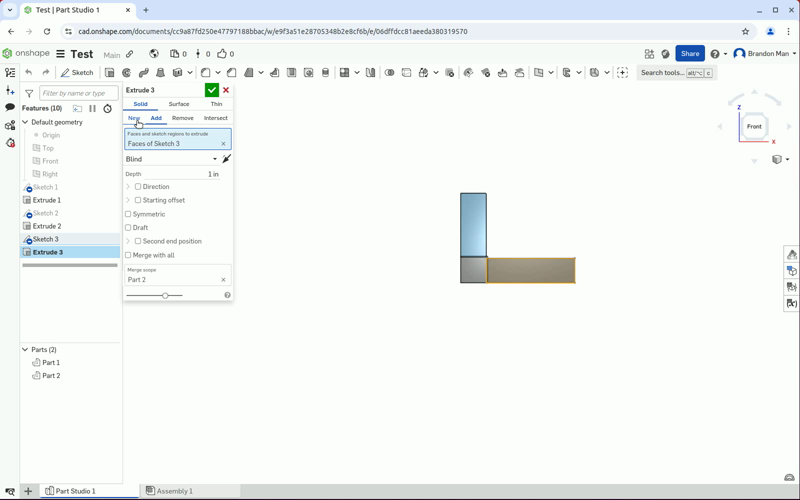
click(137, 120)
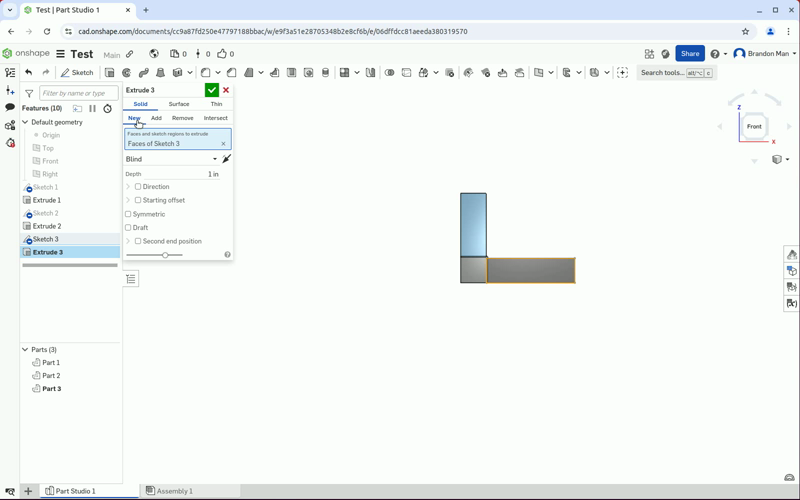
key(tab, 4)
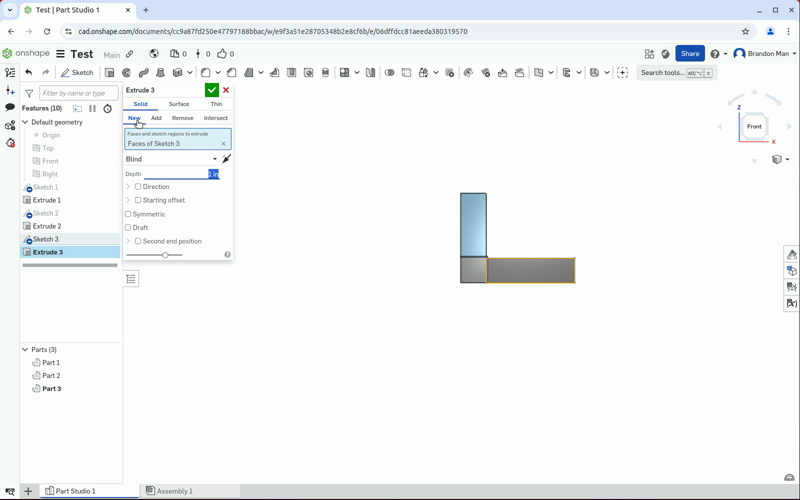
text(10.351)
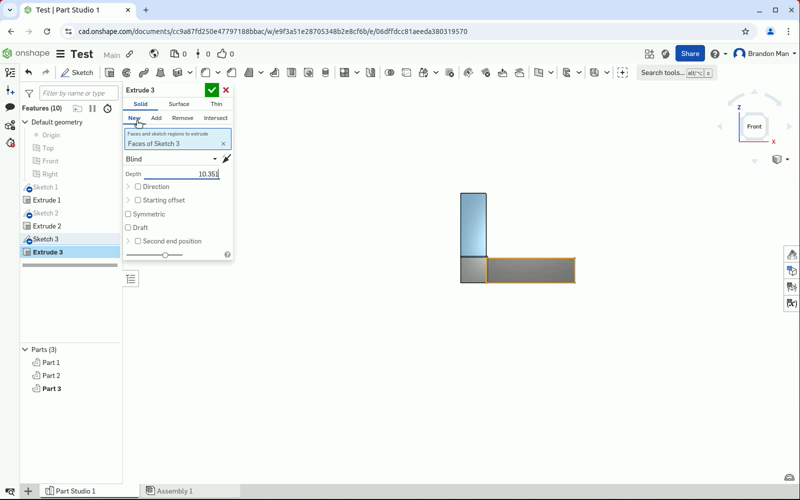
key(enter)
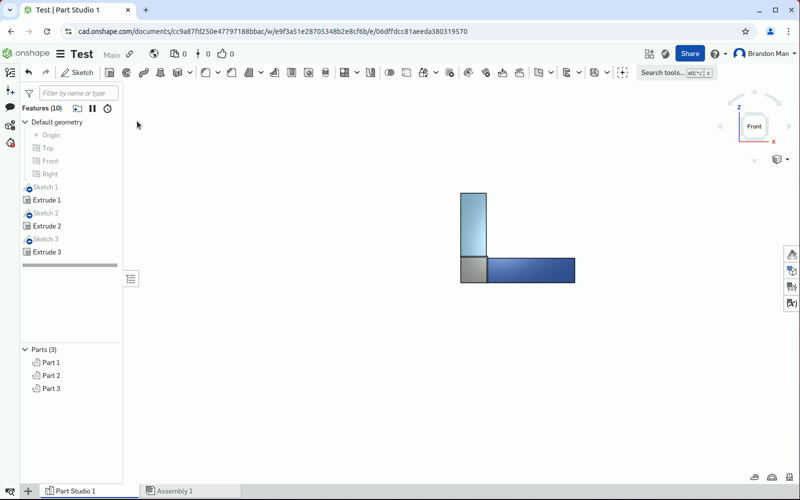
key(shift+h)
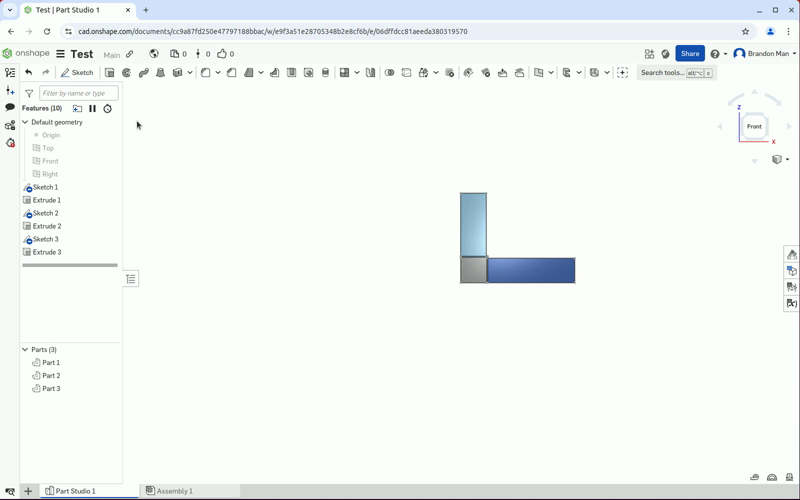
key(shift+h)
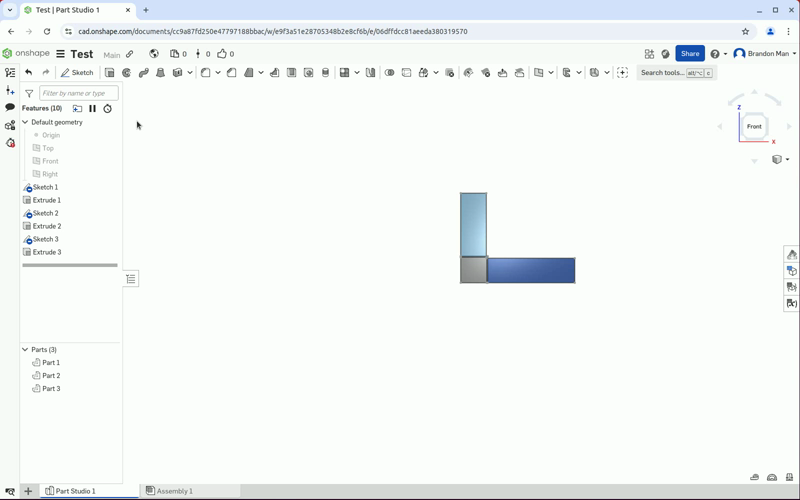
key(shift+7)
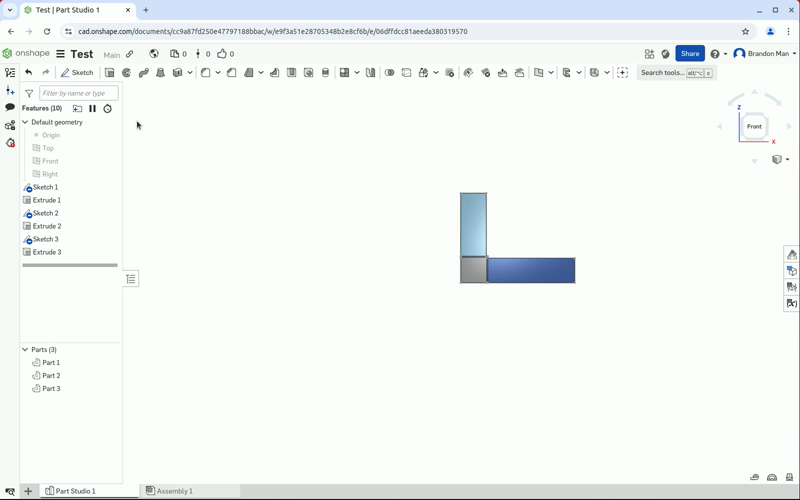
key(left, 2)
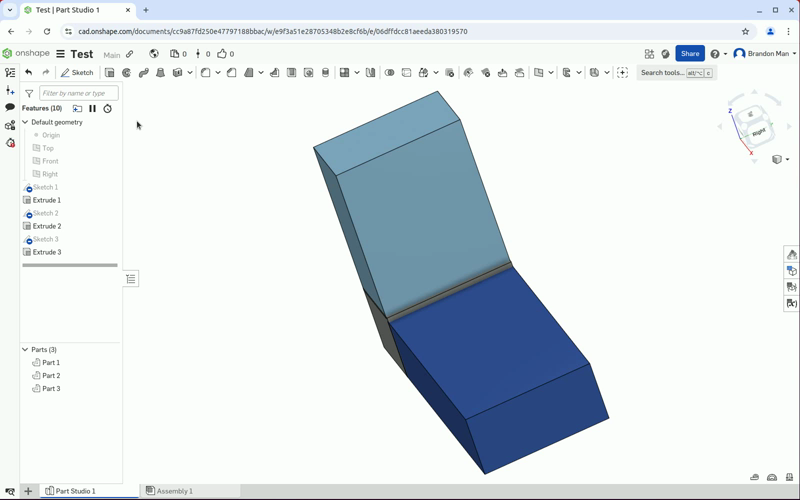
key(down, 2)
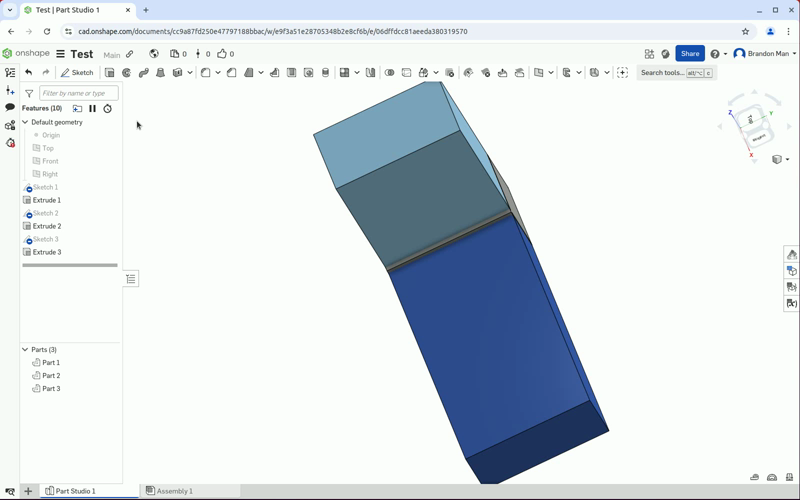
key(up, 2)
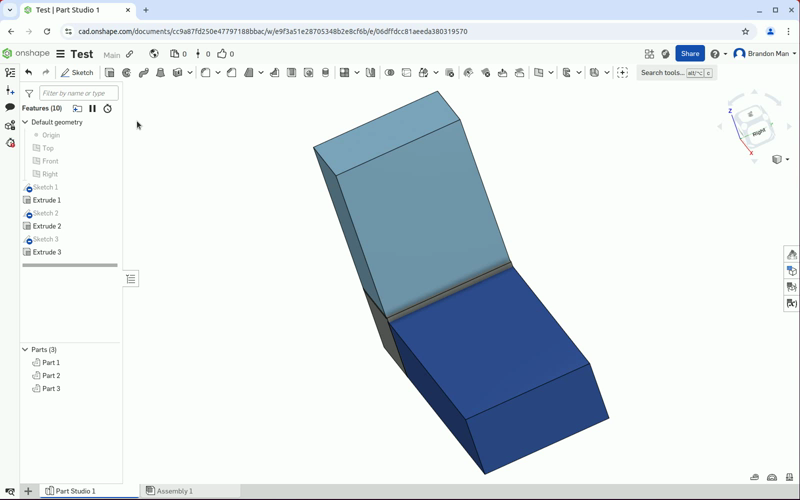
key(right, 2)
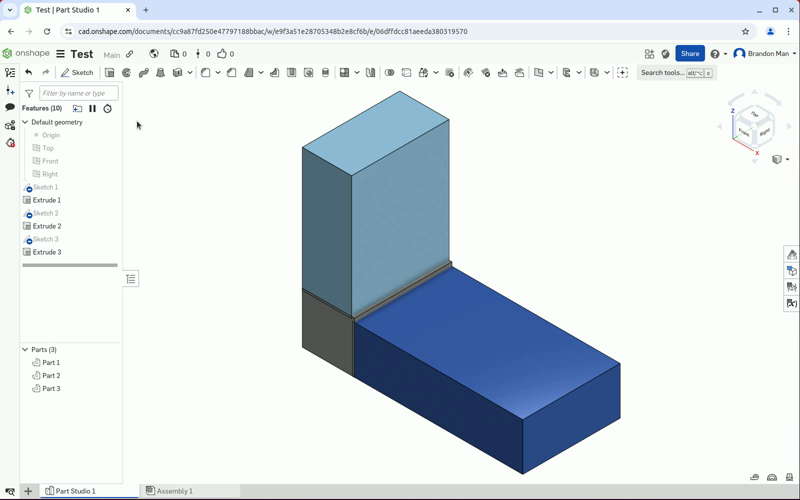
mouse_move(73, 189)
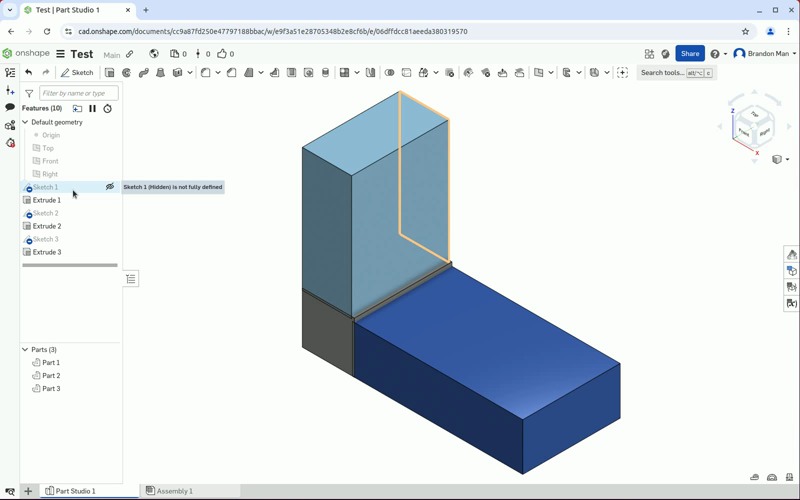
click(73, 189)